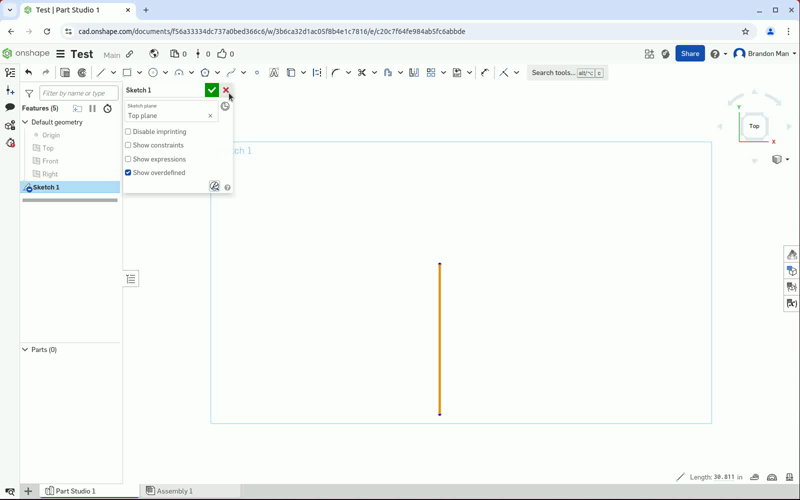
key(shift+h)
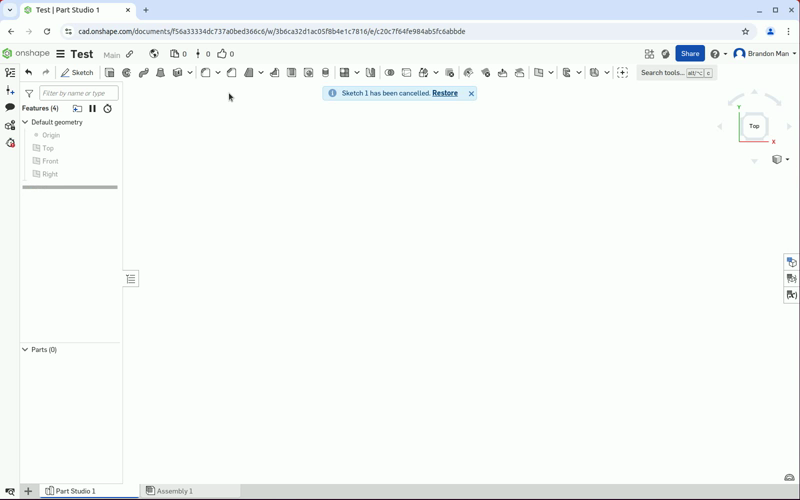
mouse_move(73, 352)
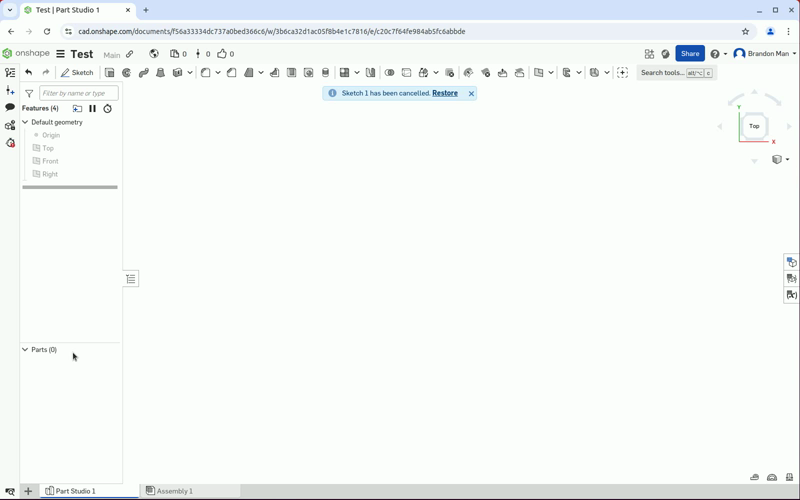
key(y)
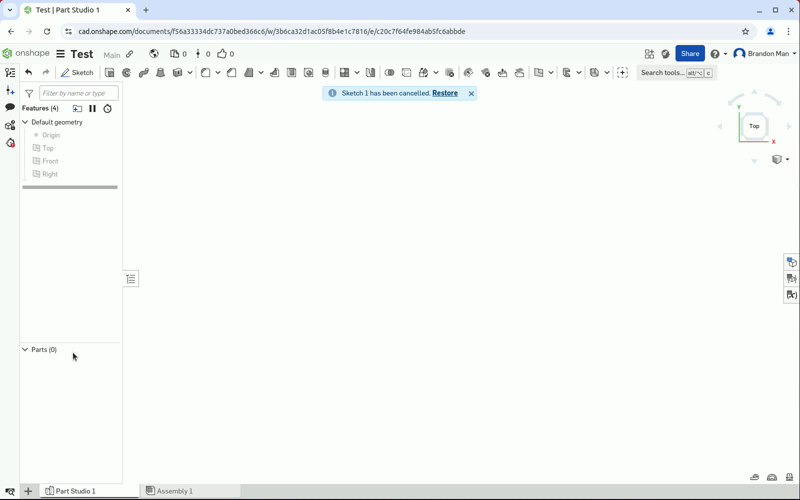
key(shift+p)
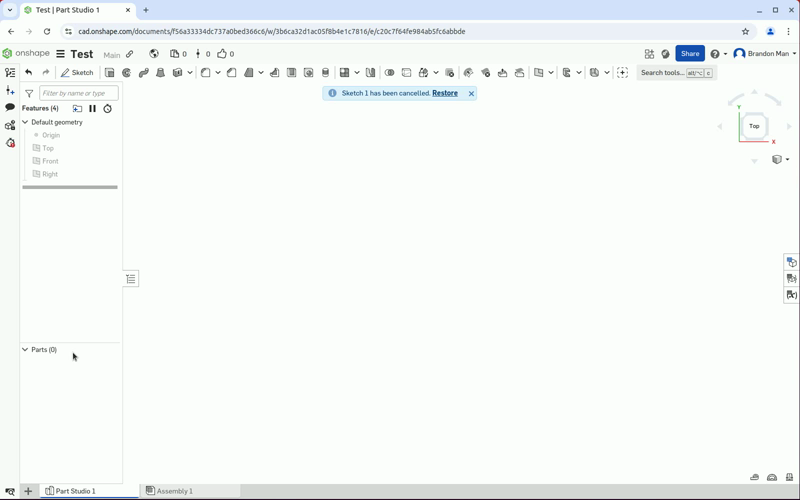
key(space)
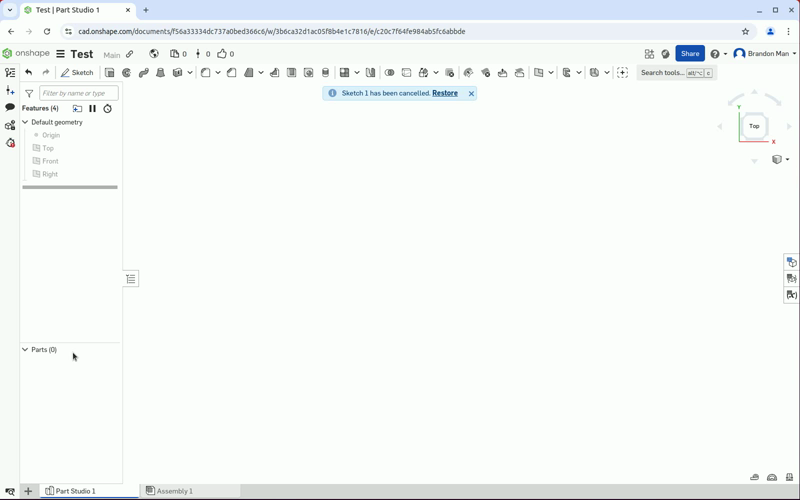
key_down(shift)
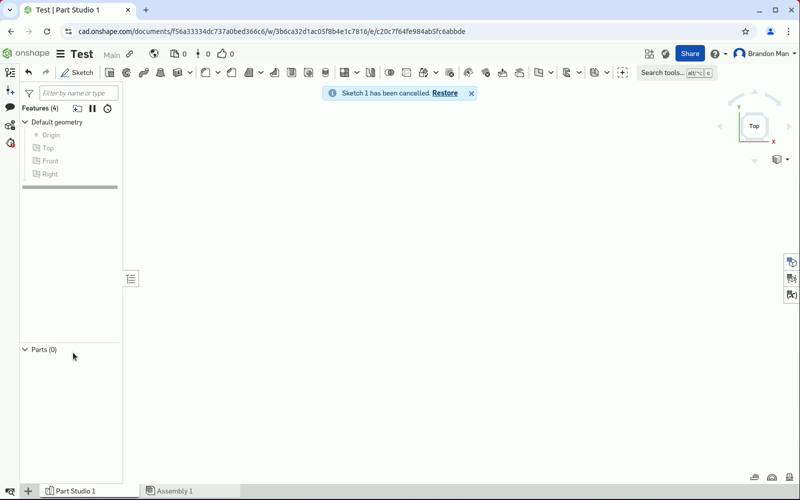
key(up)
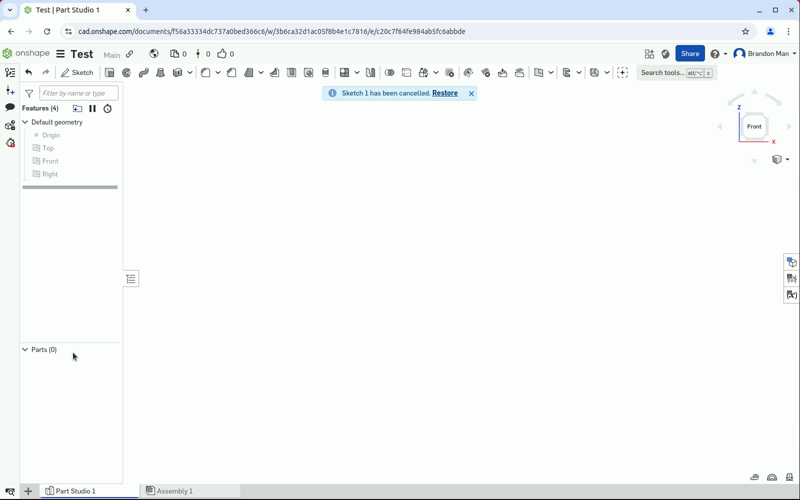
key_up(shift)
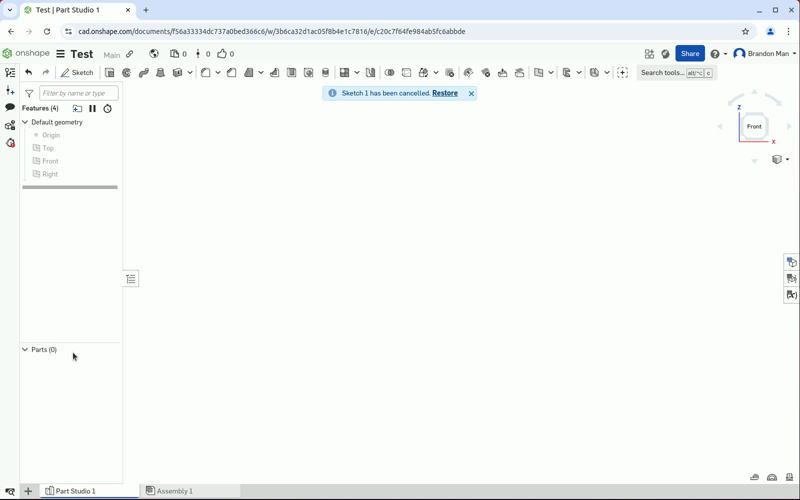
mouse_move(73, 352)
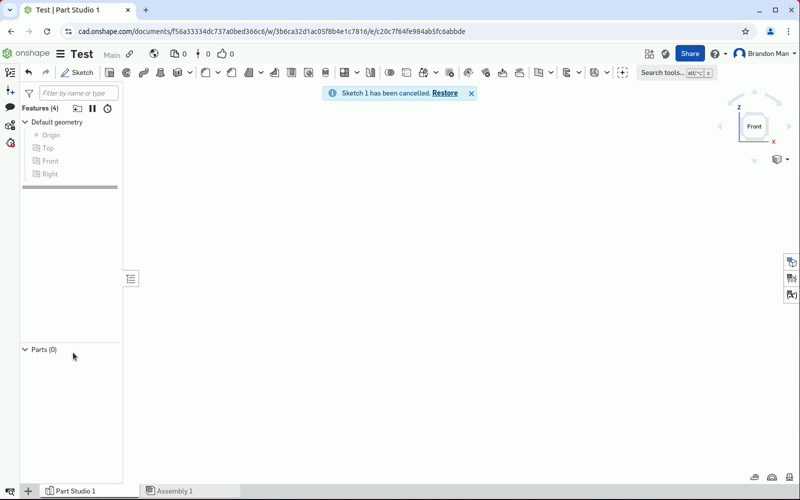
key(shift+y)
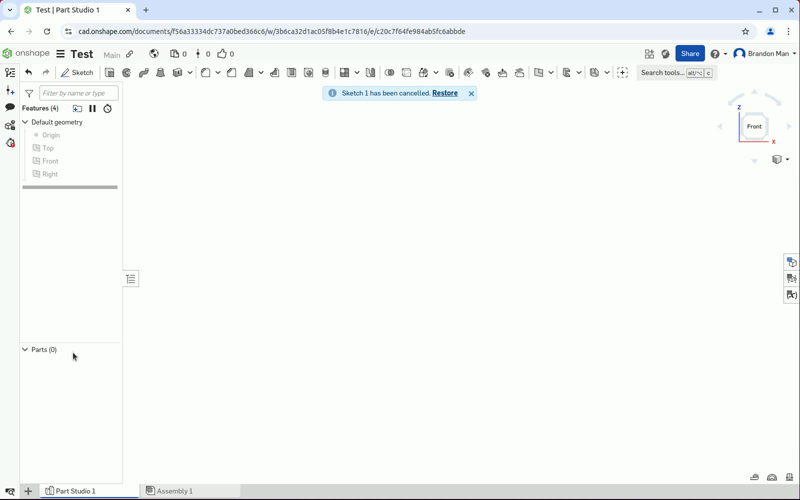
key(shift+s)
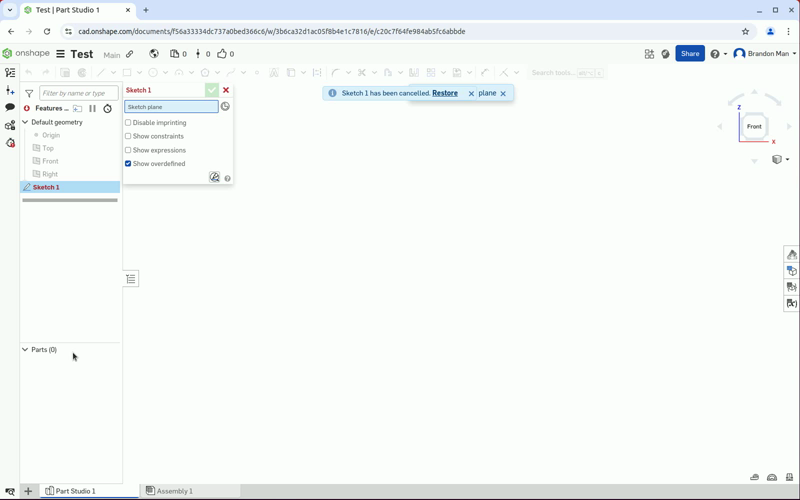
mouse_move(73, 163)
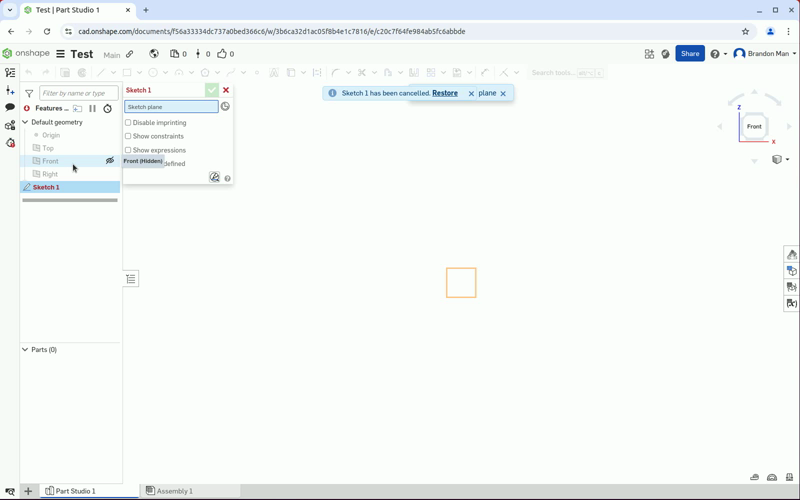
click(73, 163)
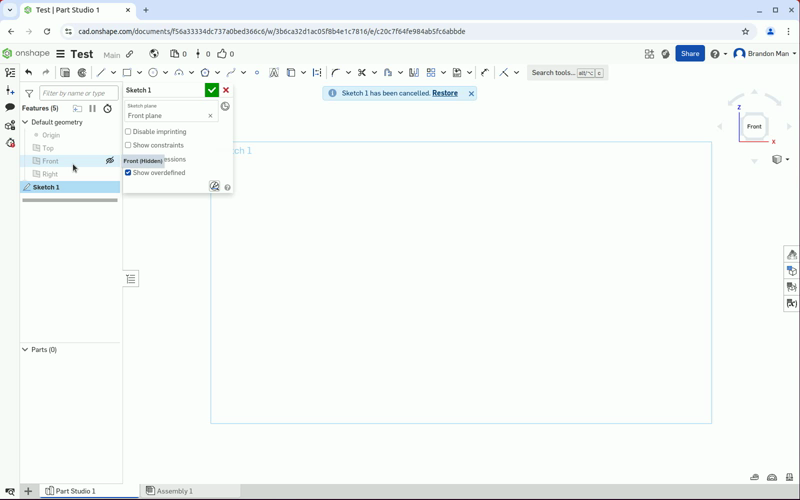
mouse_move(73, 352)
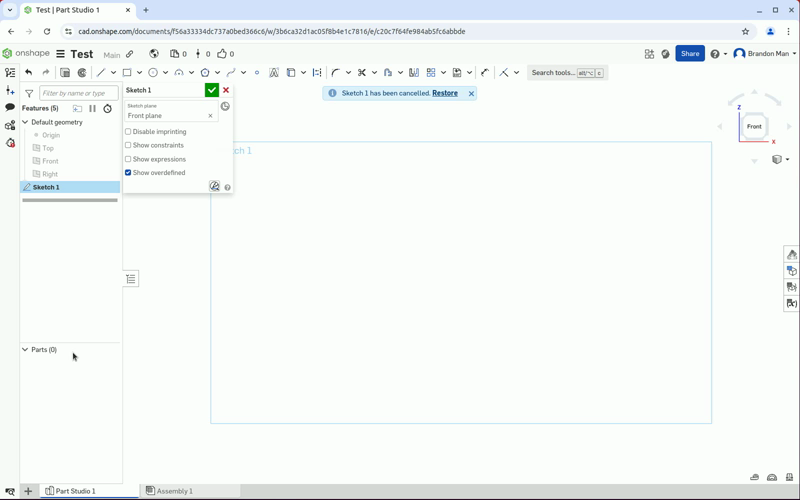
key(y)
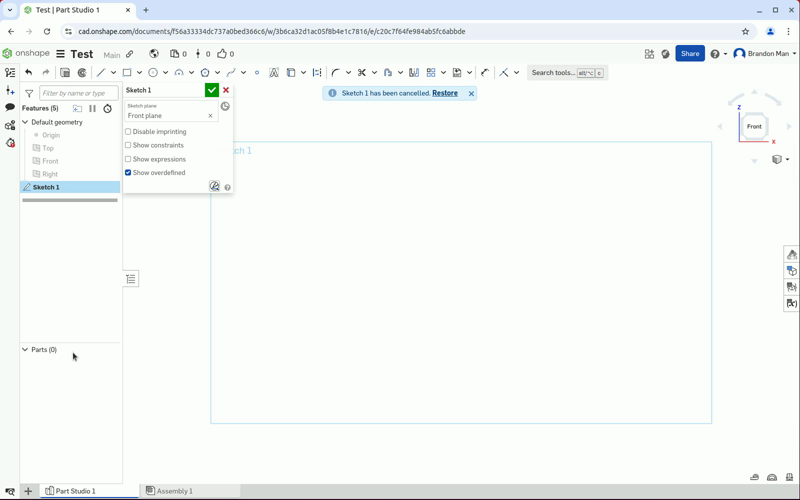
key(l)
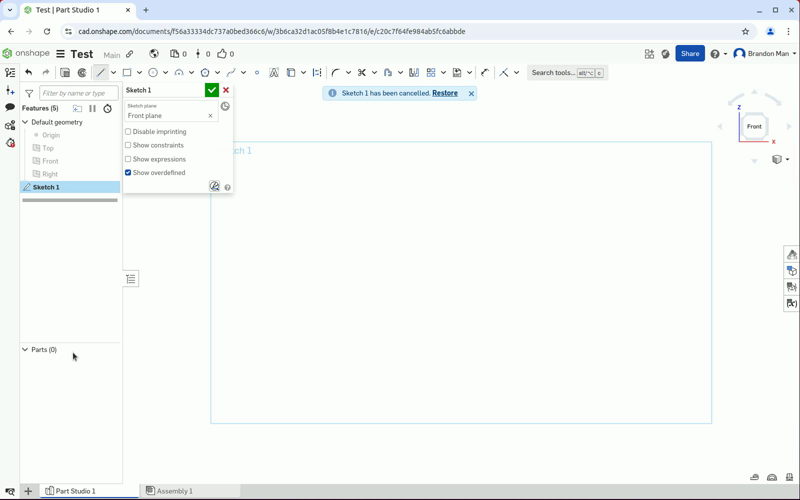
key_down(shift)
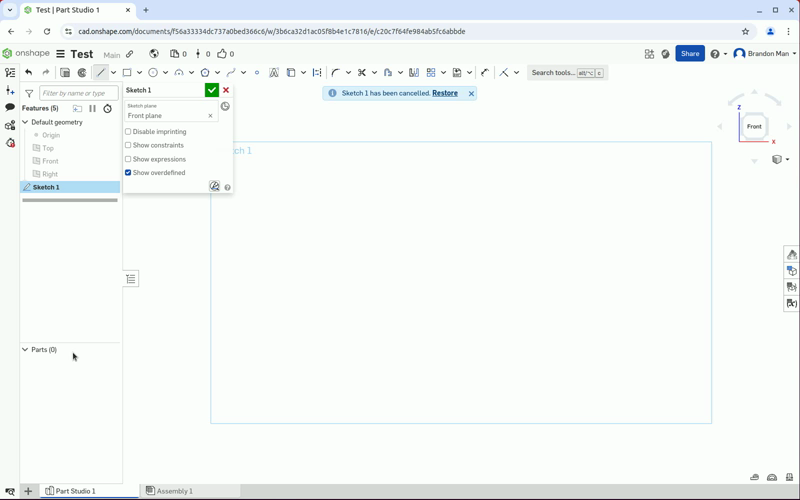
mouse_move(406, 282)
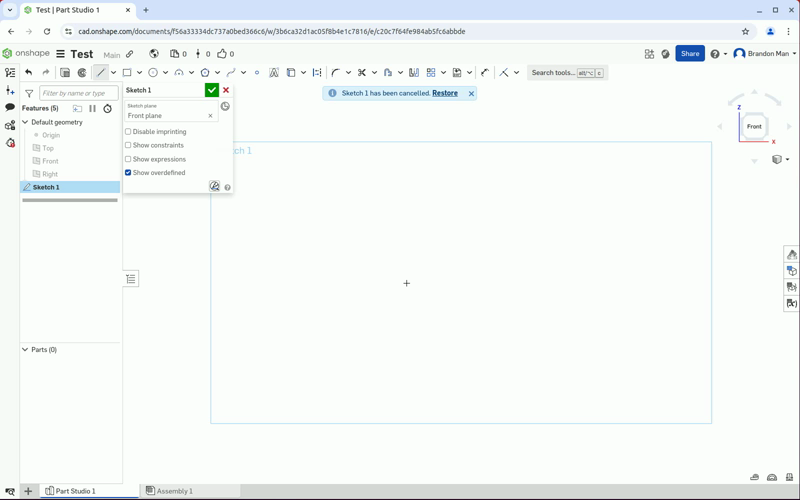
click(406, 282)
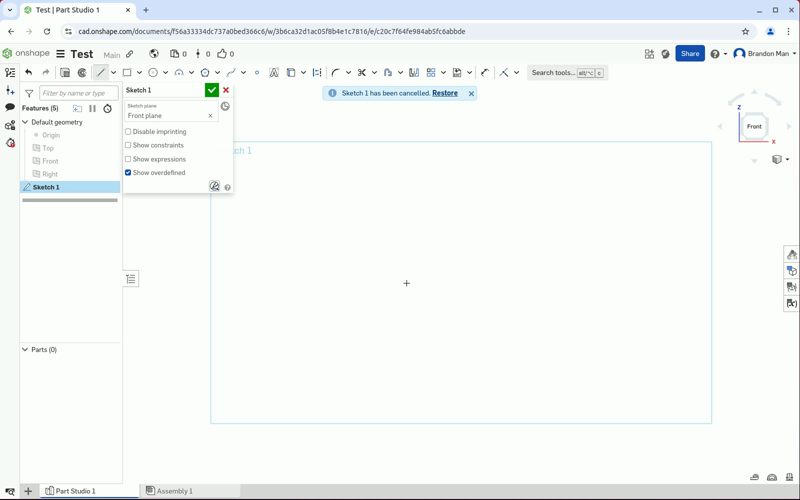
key_up(shift)
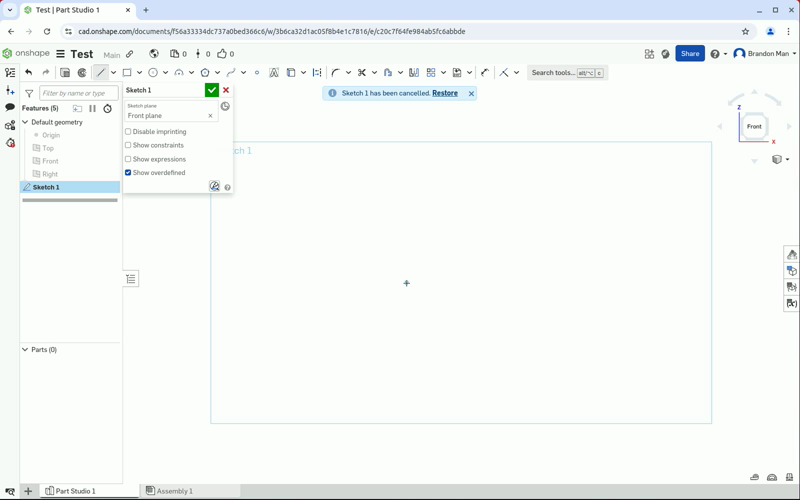
key_down(shift)
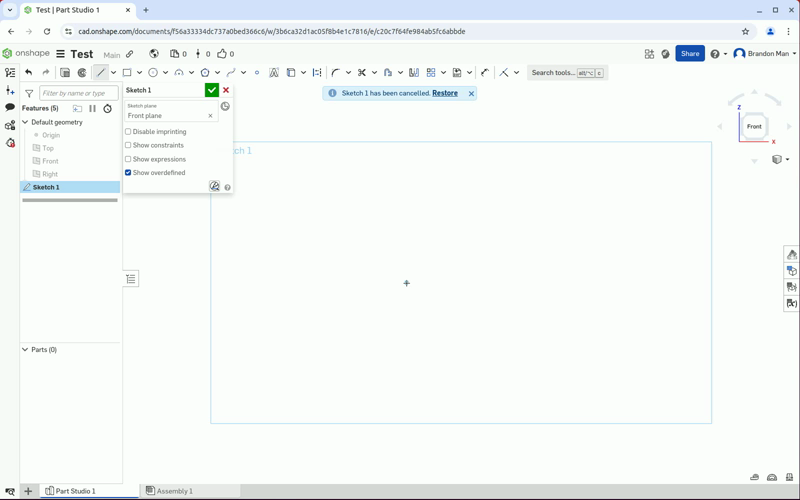
mouse_move(436, 282)
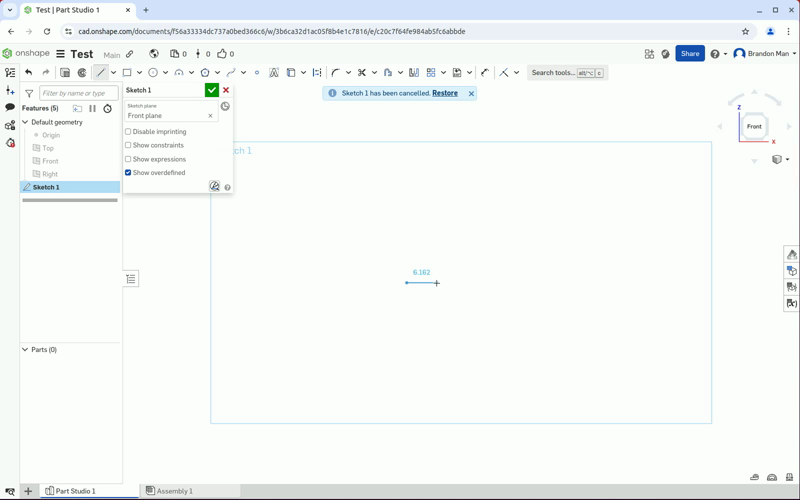
mouse_move(417, 282)
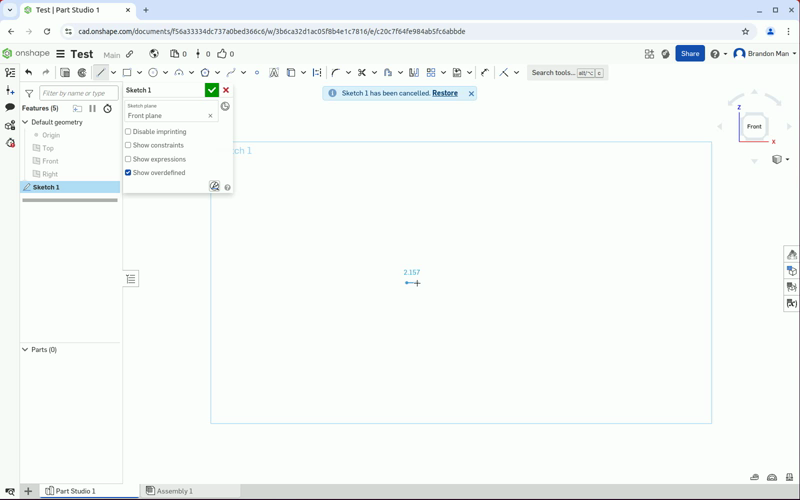
click(417, 282)
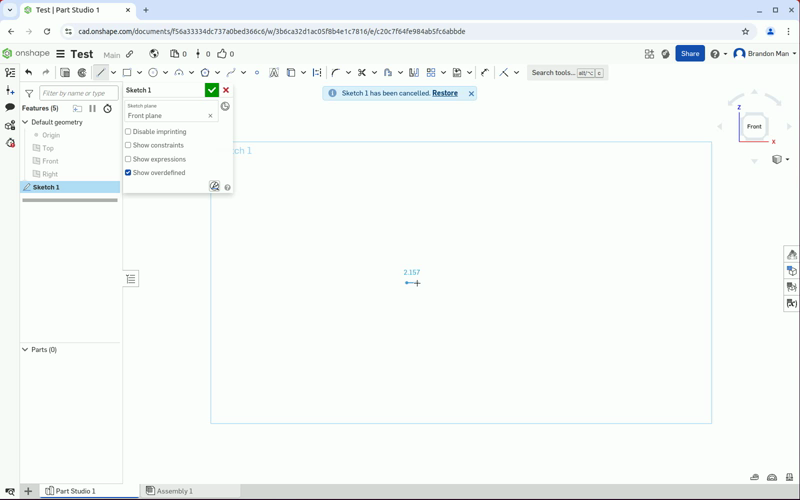
key_up(shift)
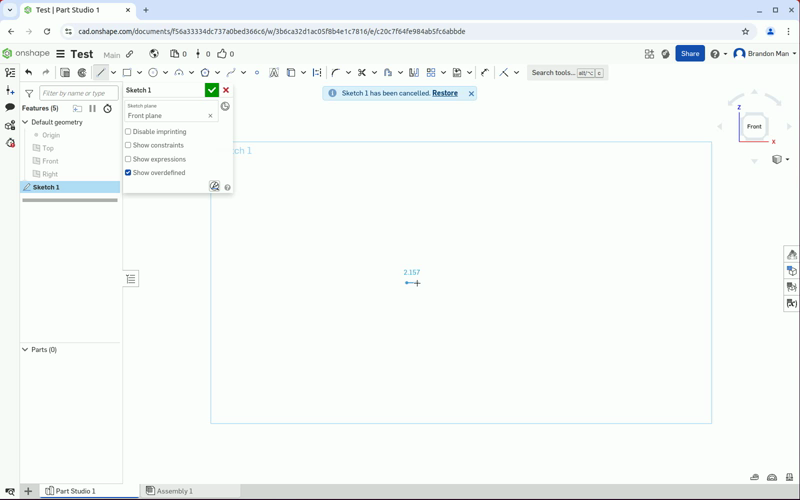
key(esc)
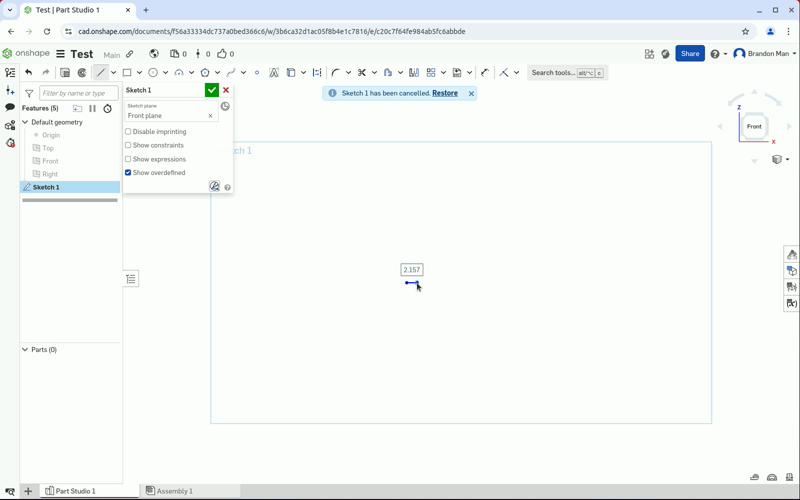
key(a)
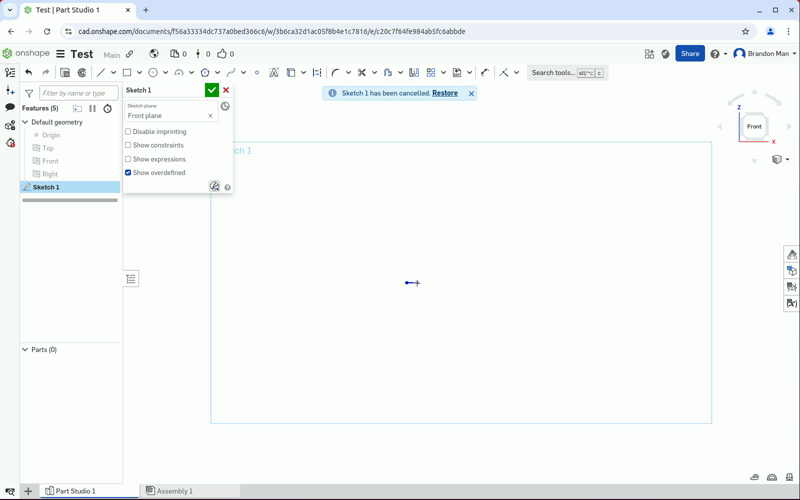
mouse_move(417, 282)
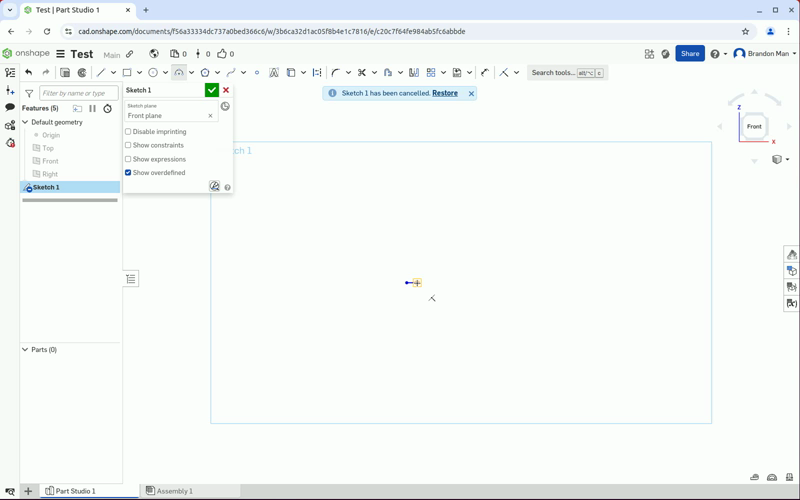
click(417, 282)
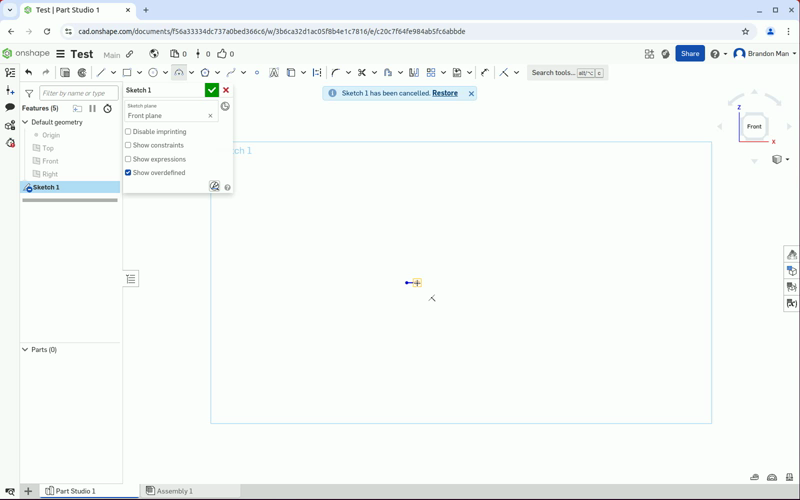
key_down(shift)
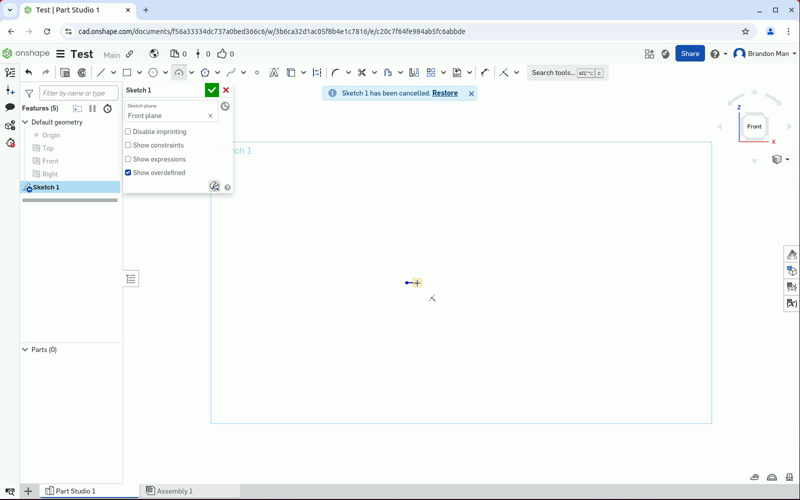
mouse_move(504, 282)
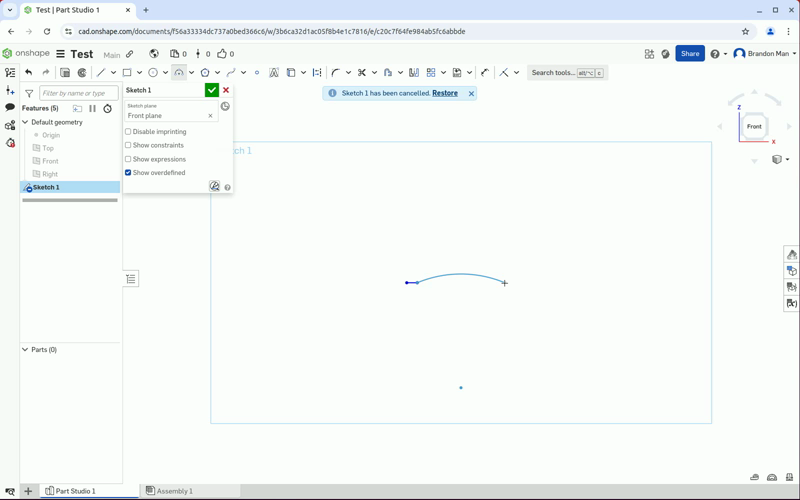
click(504, 282)
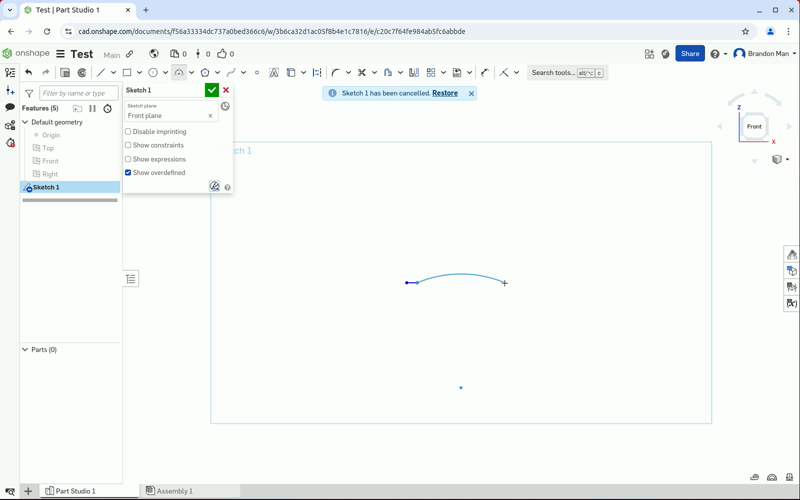
mouse_move(460, 239)
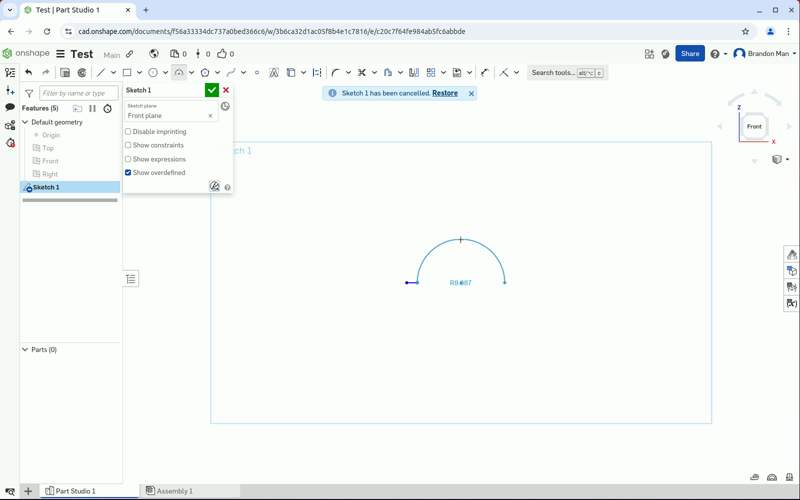
click(460, 239)
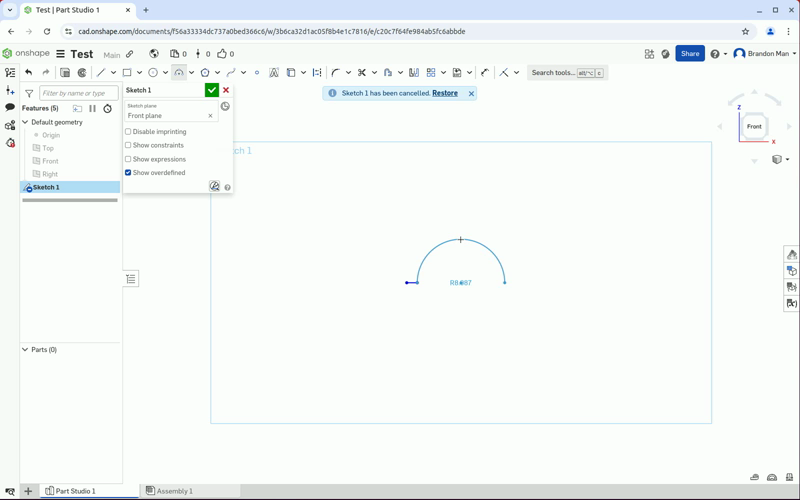
key_up(shift)
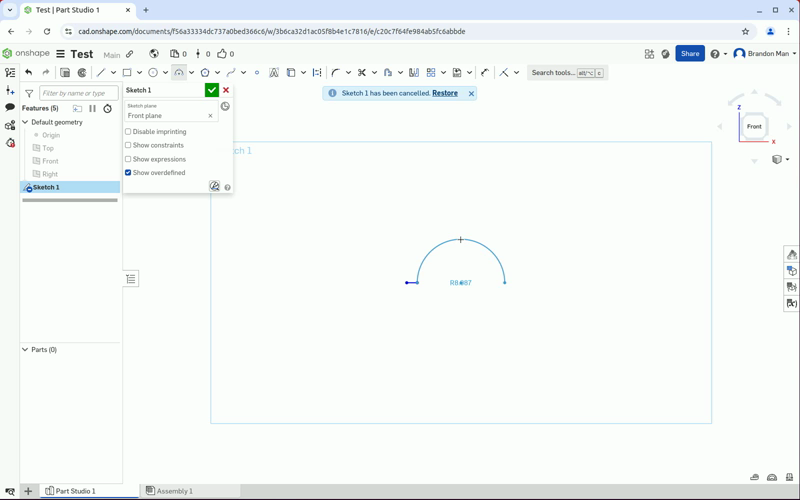
key(esc)
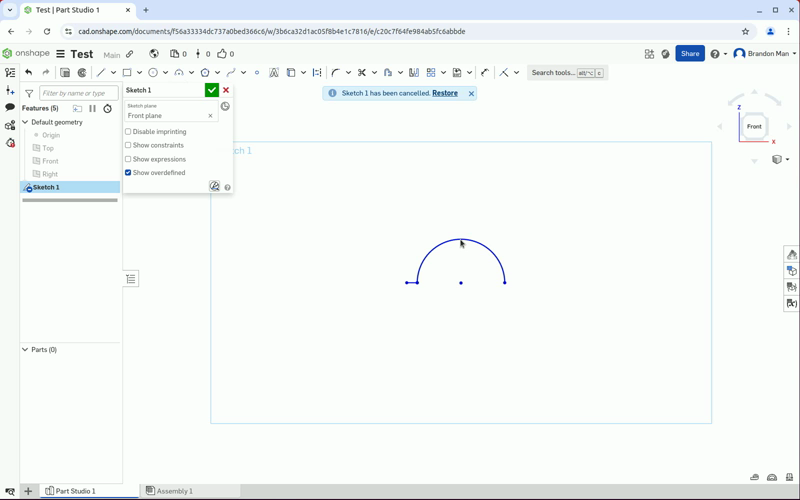
key(l)
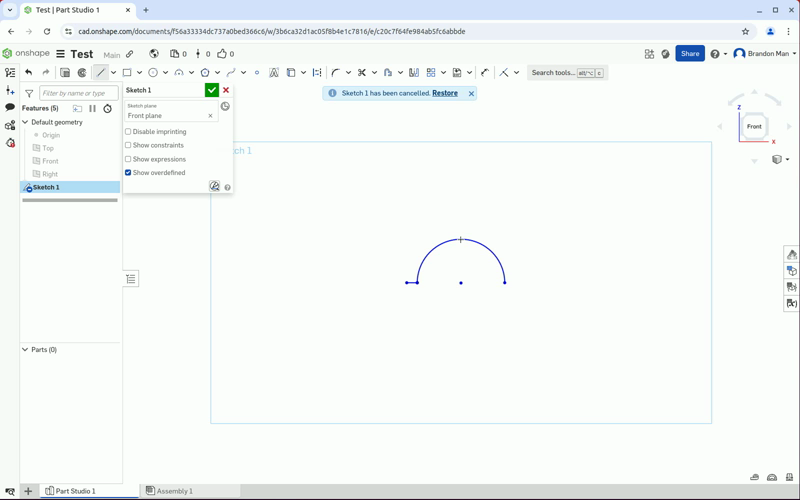
mouse_move(504, 282)
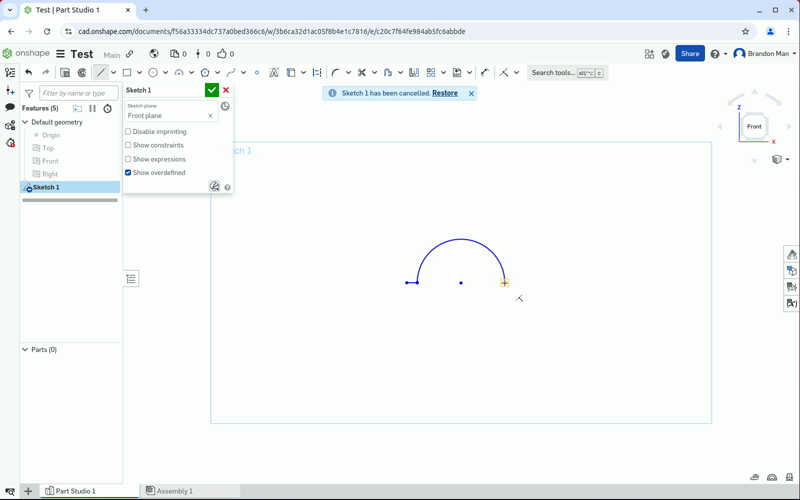
click(504, 282)
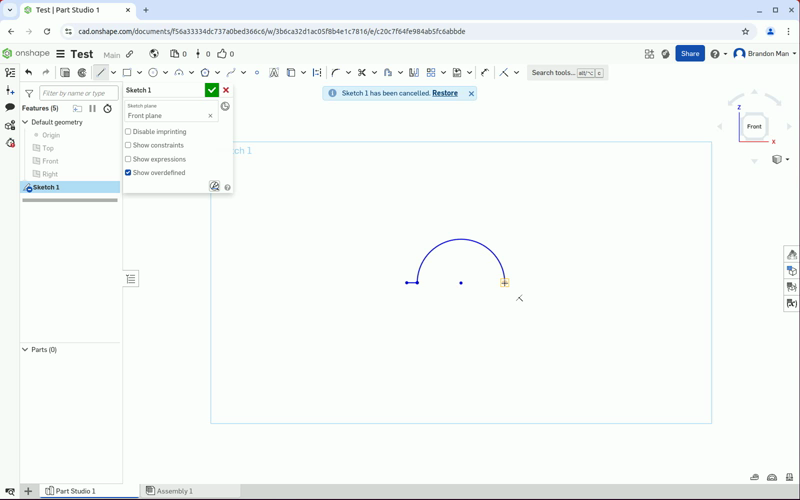
key_down(shift)
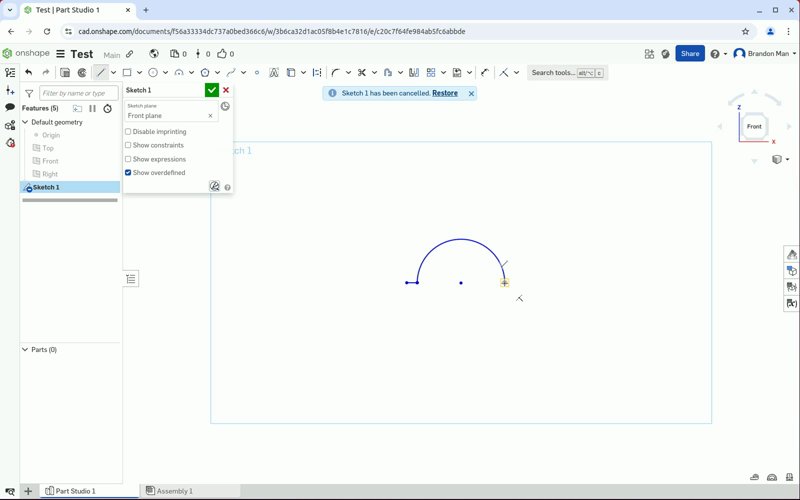
mouse_move(534, 282)
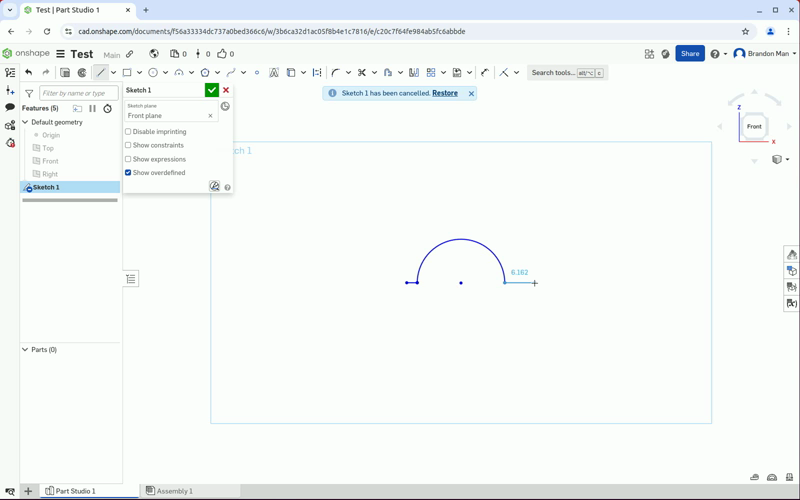
mouse_move(514, 282)
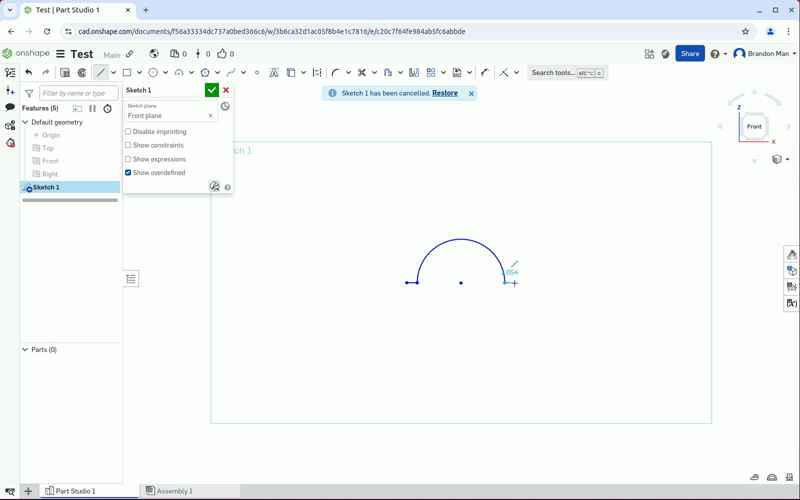
click(514, 282)
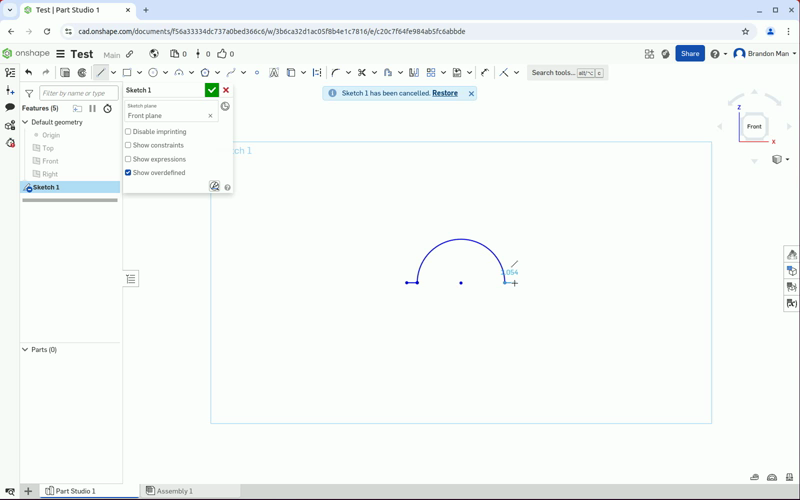
key_up(shift)
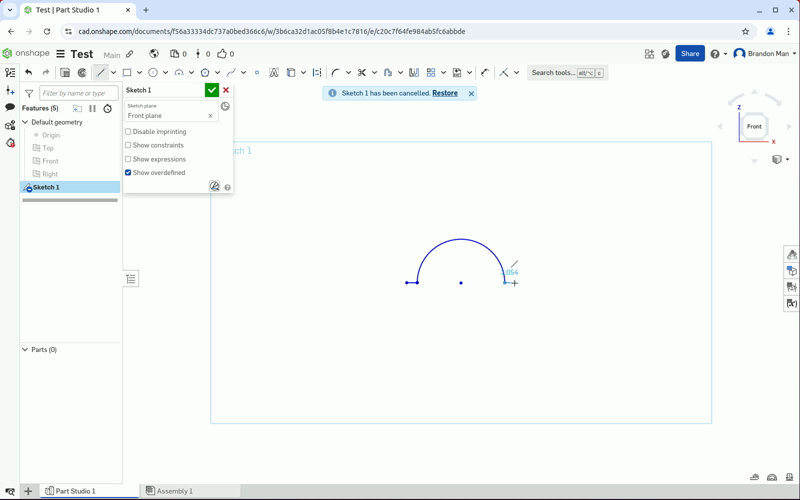
key(esc)
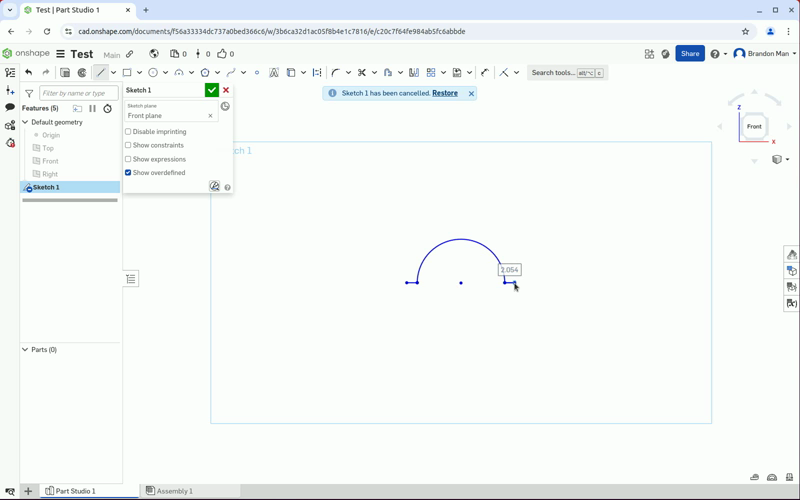
key(a)
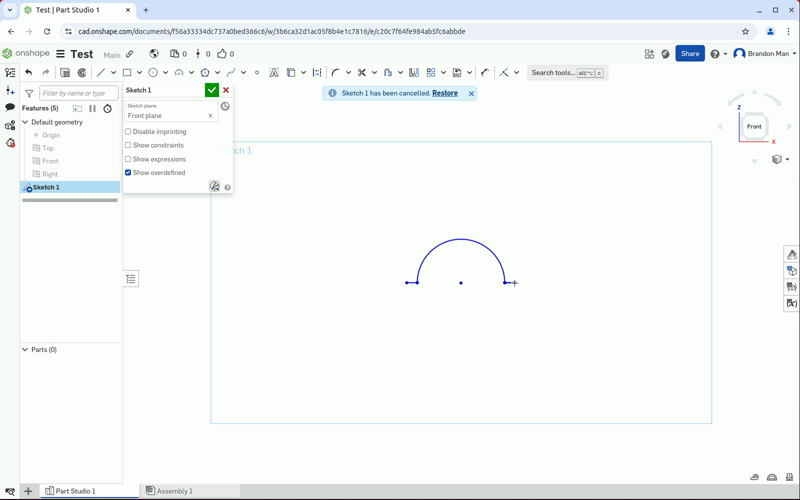
mouse_move(514, 282)
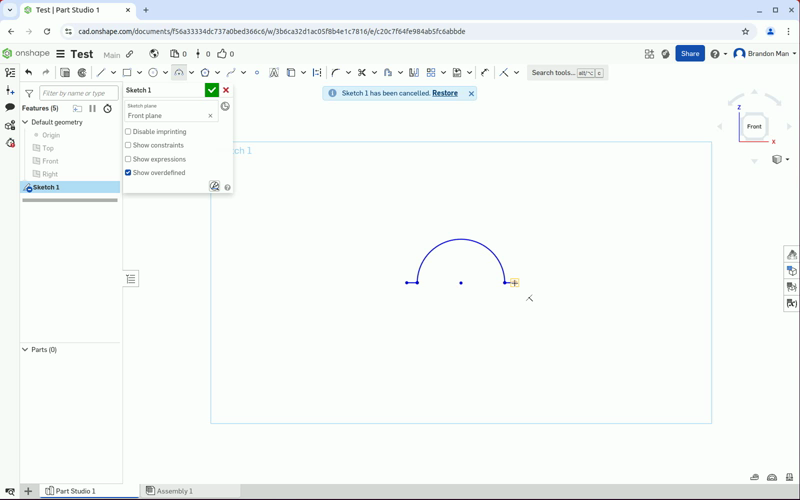
click(514, 282)
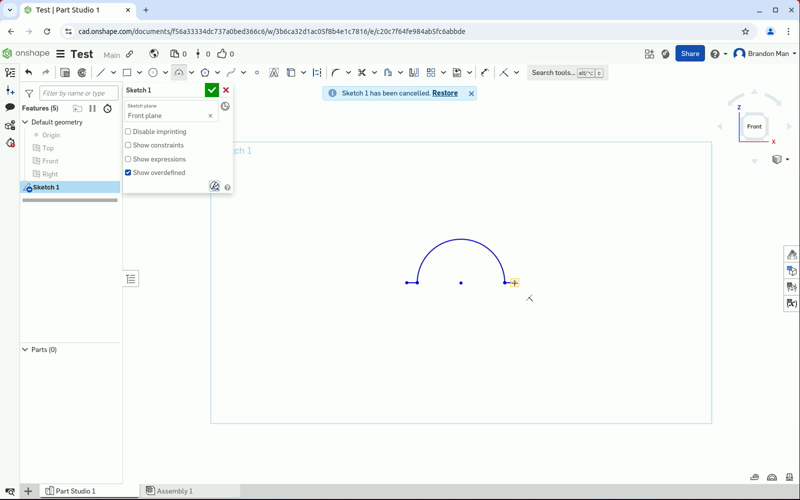
mouse_move(406, 282)
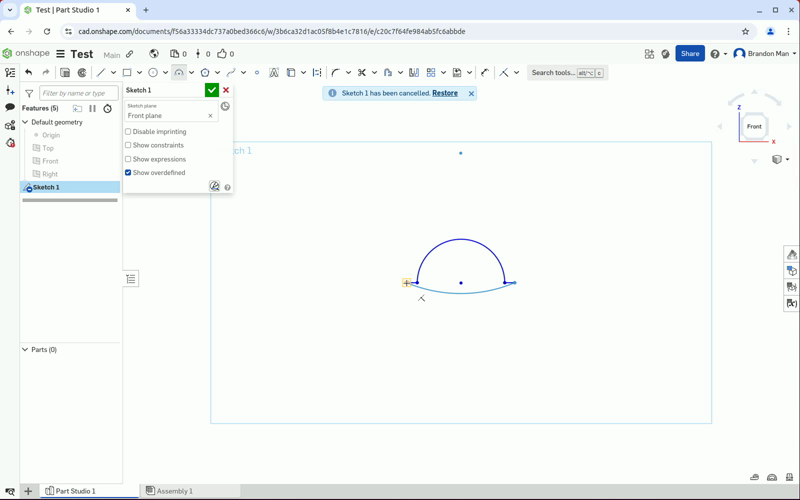
click(406, 282)
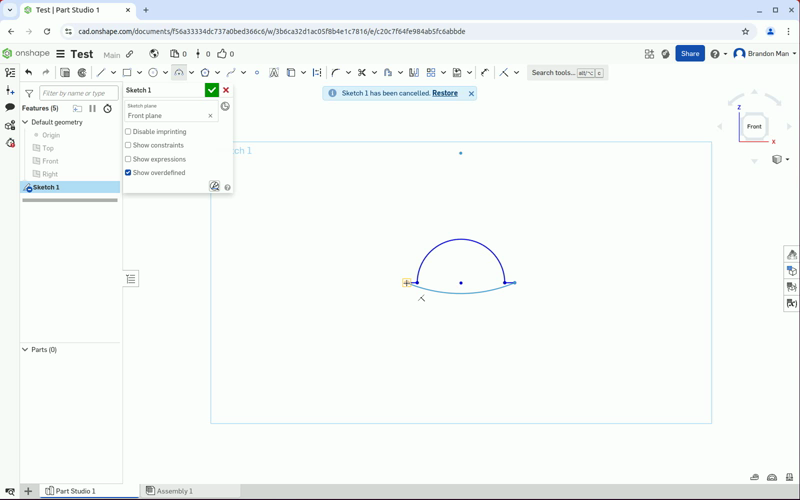
key_down(shift)
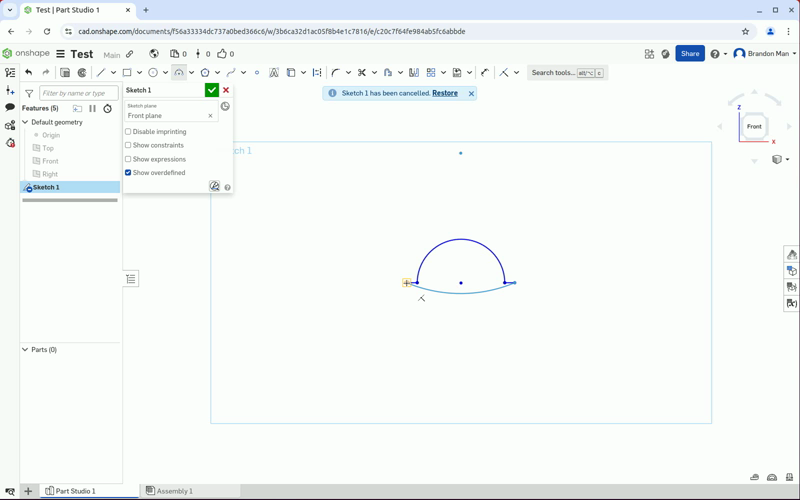
mouse_move(460, 228)
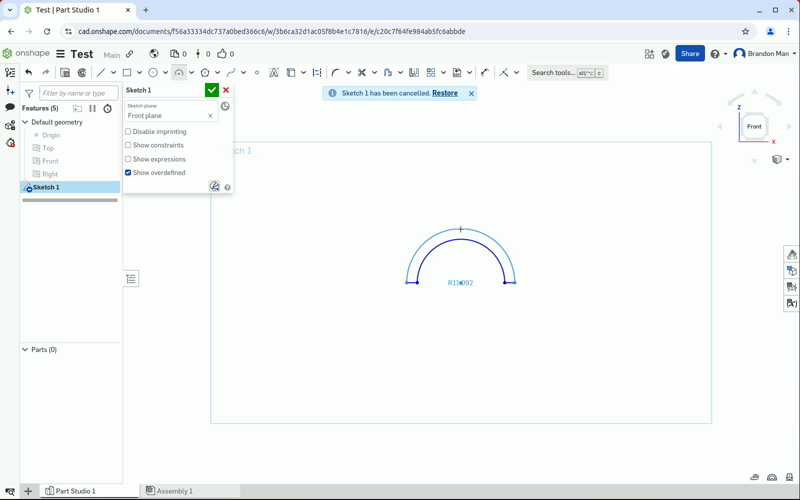
click(460, 228)
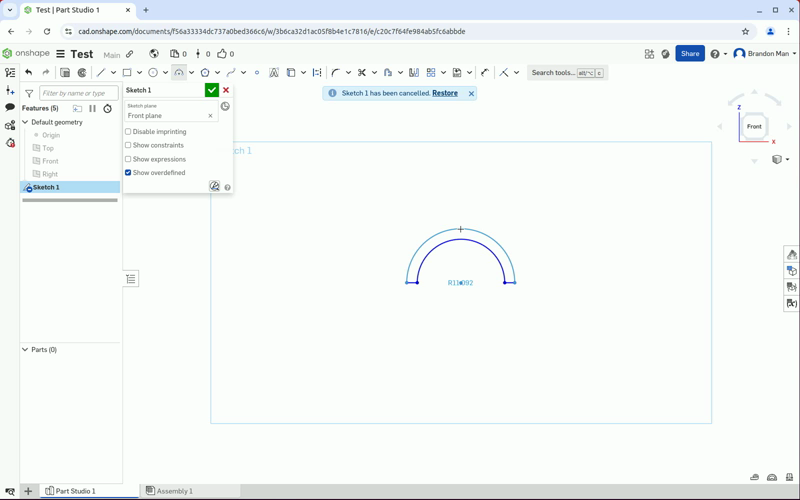
key_up(shift)
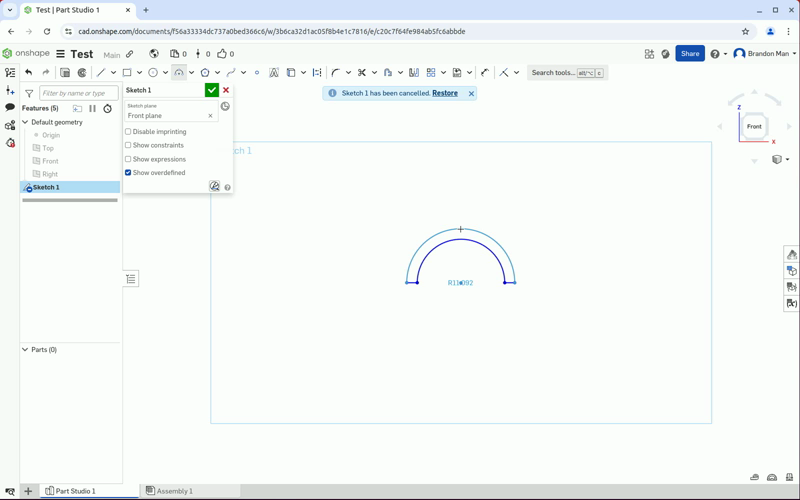
key(esc)
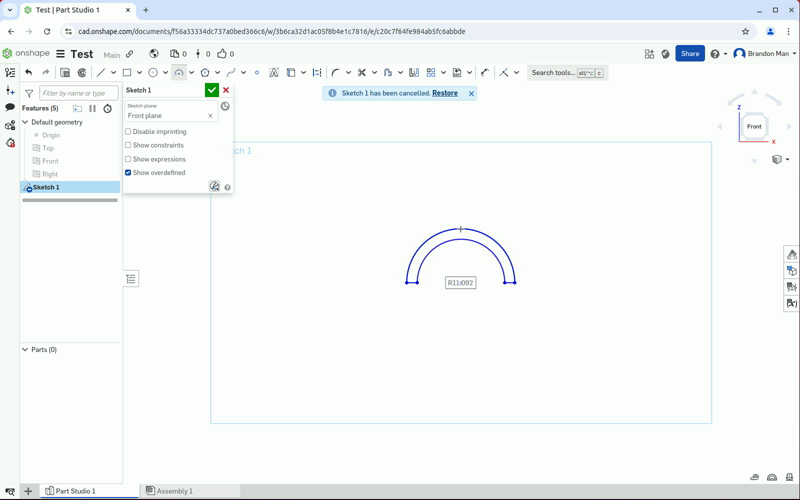
mouse_move(436, 239)
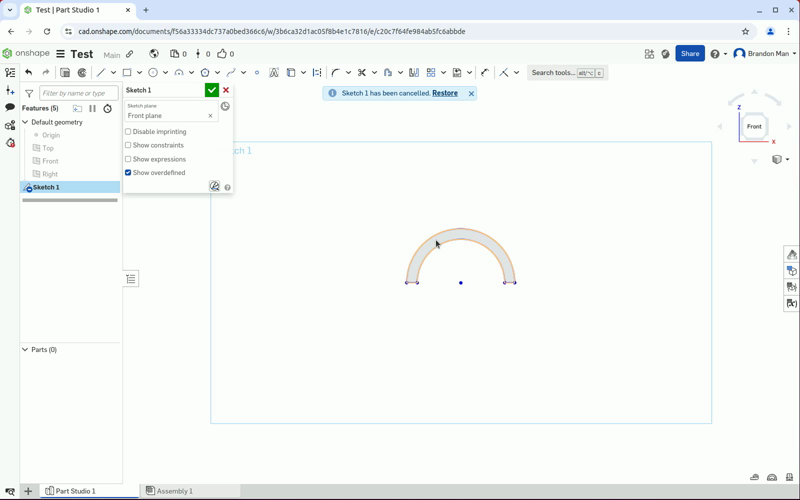
scroll(6)
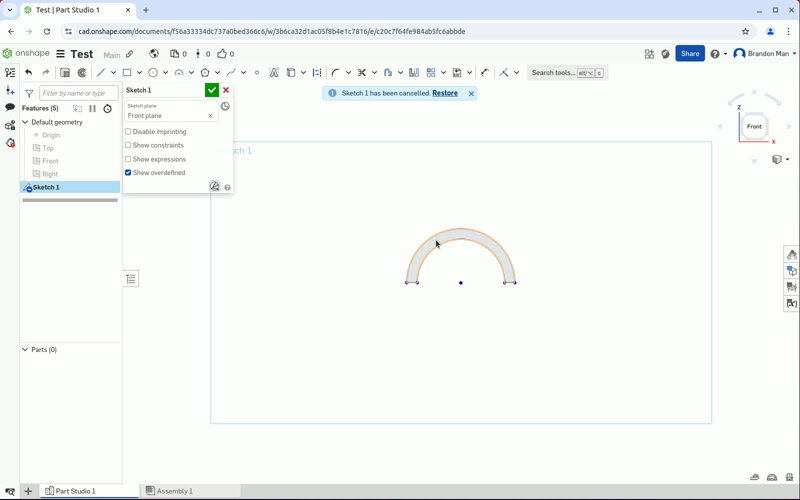
scroll(6)
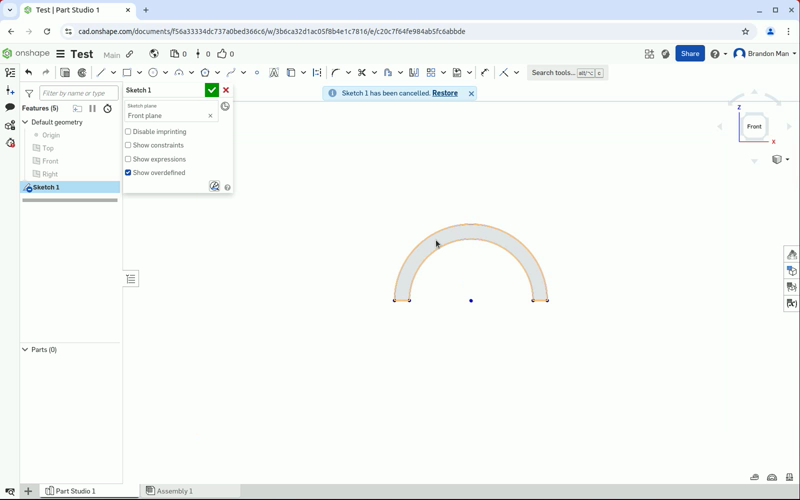
scroll(6)
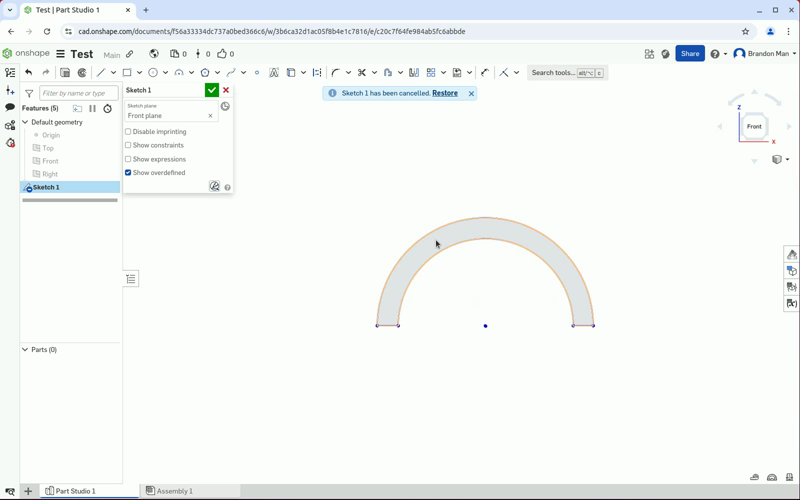
scroll(6)
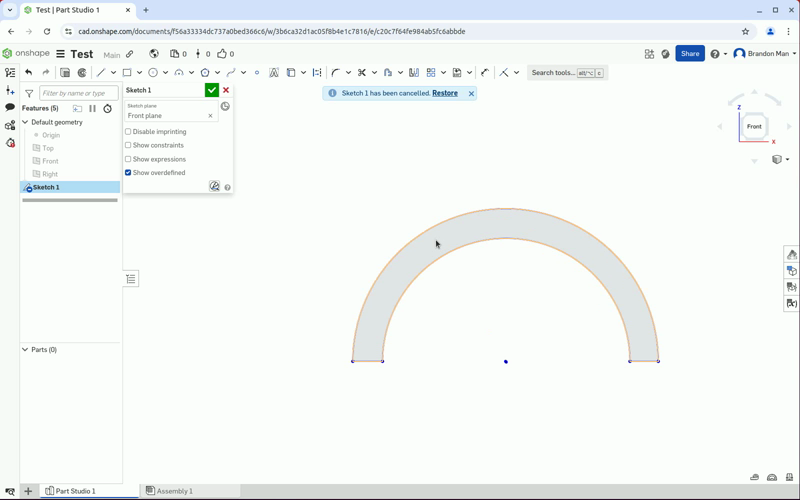
scroll(6)
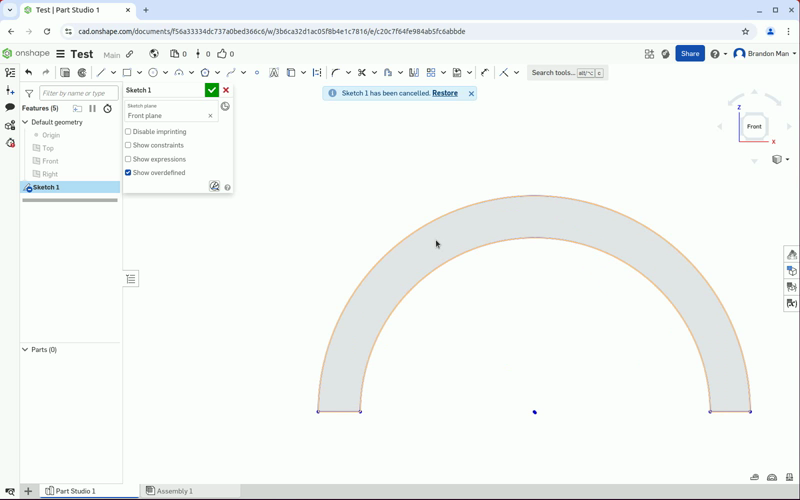
scroll(6)
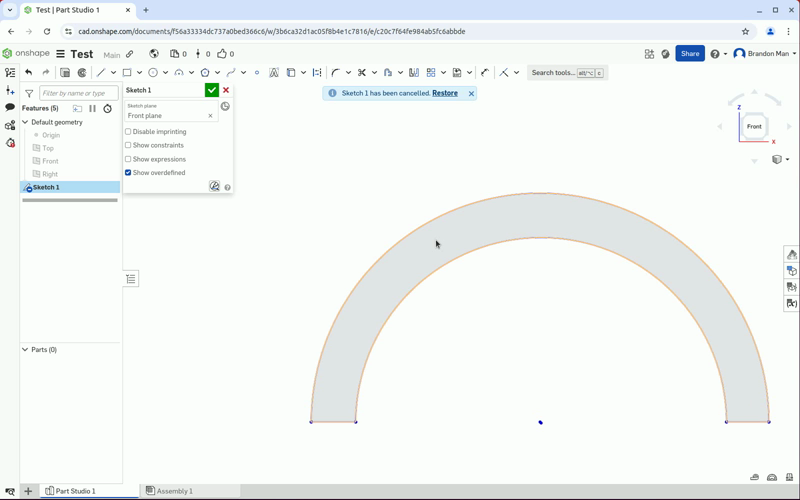
scroll(6)
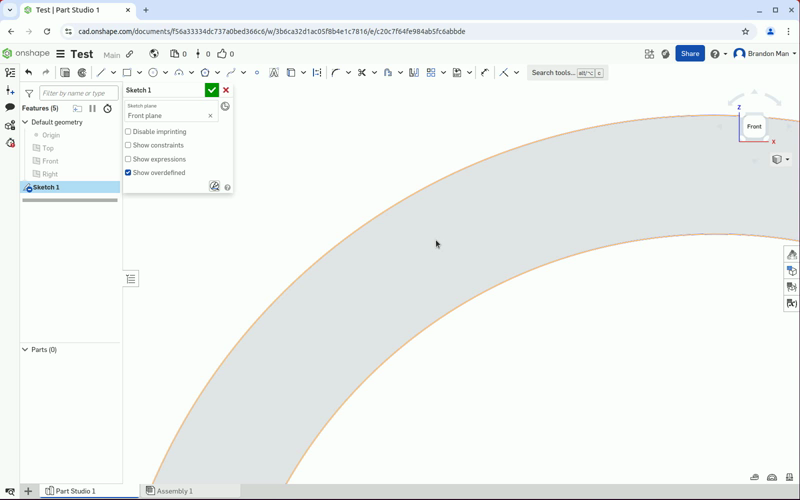
click(436, 239)
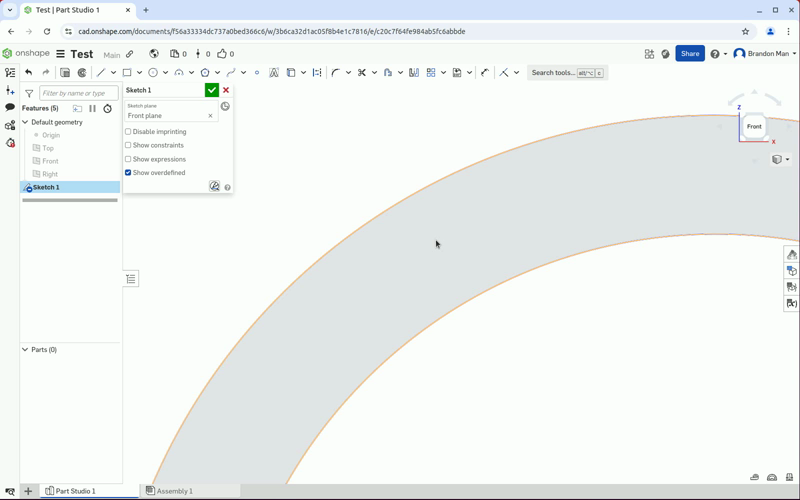
scroll(-6)
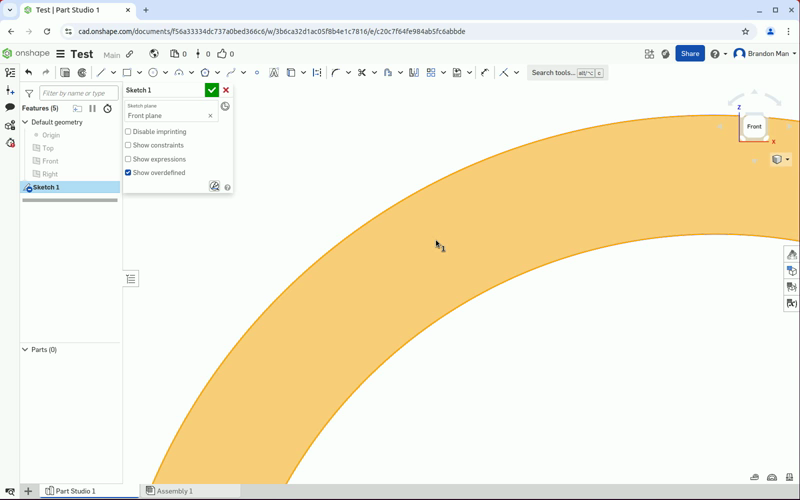
scroll(-6)
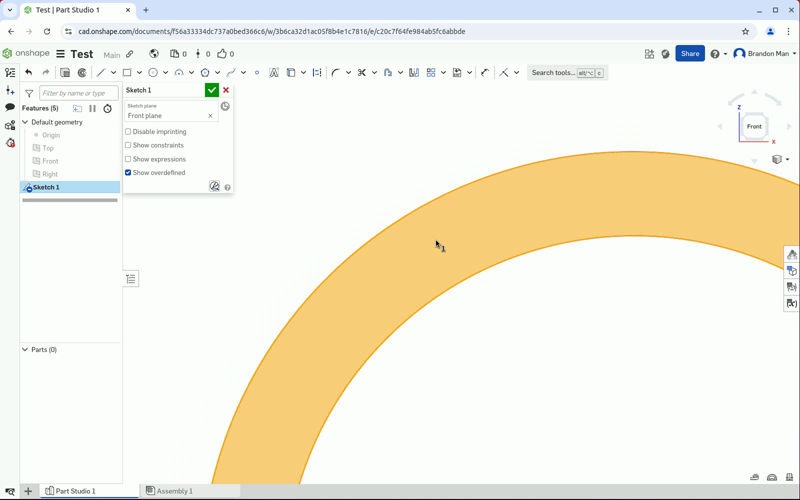
scroll(-6)
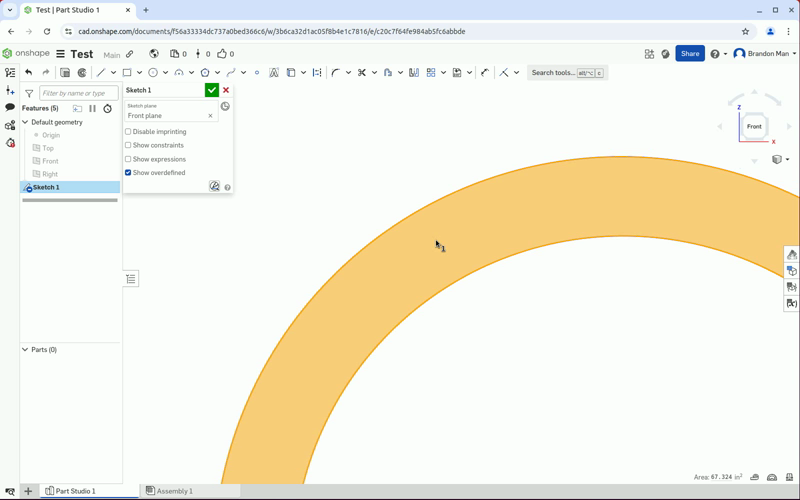
scroll(-6)
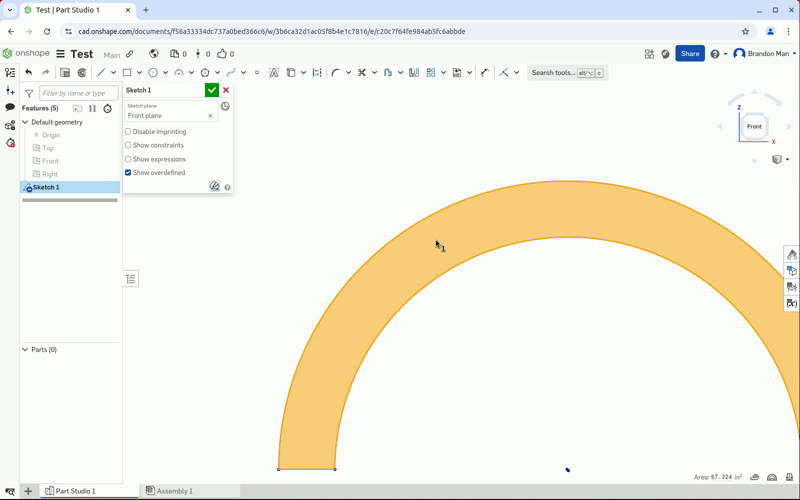
scroll(-6)
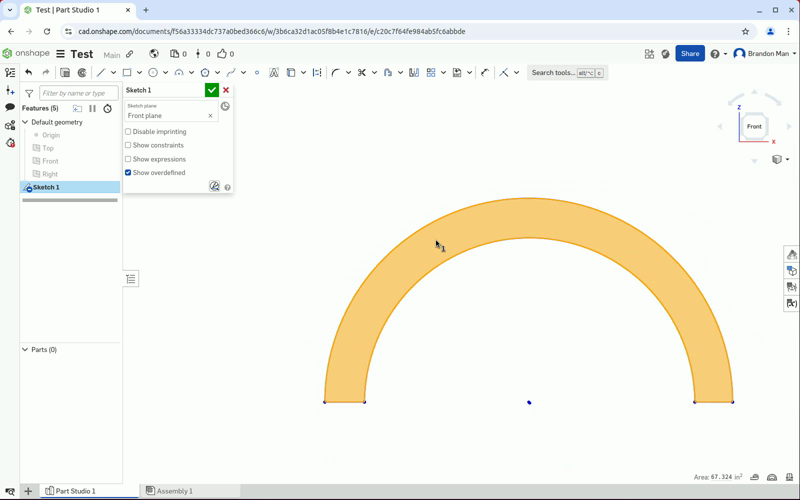
scroll(-6)
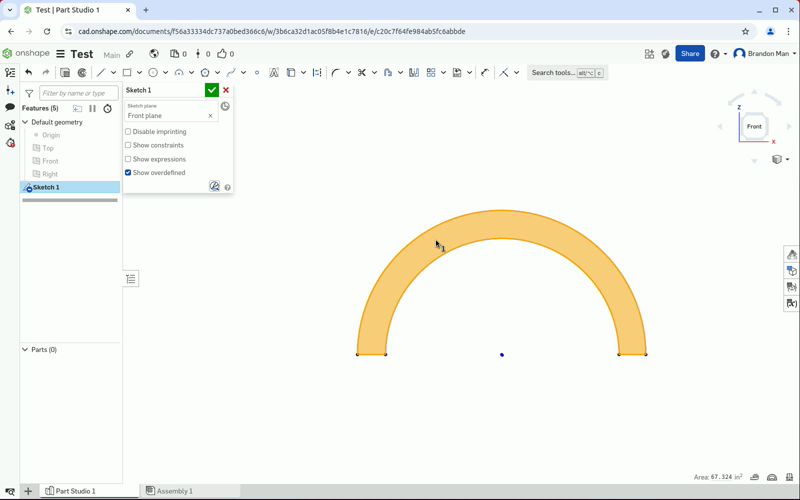
scroll(-6)
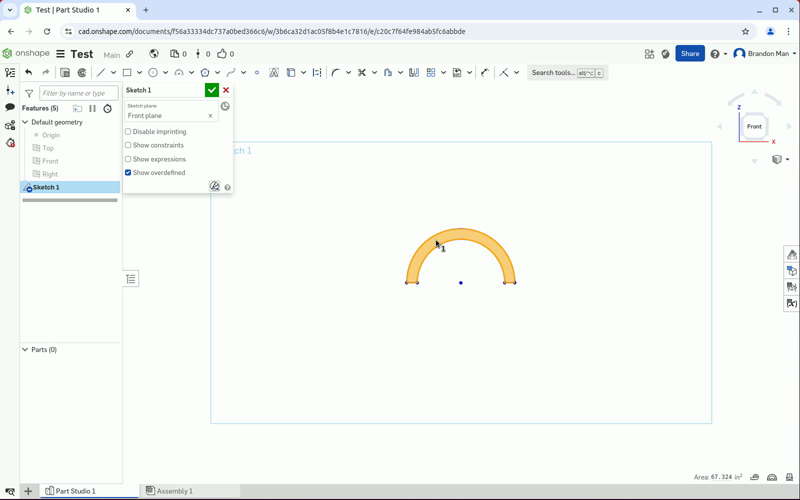
mouse_move(73, 352)
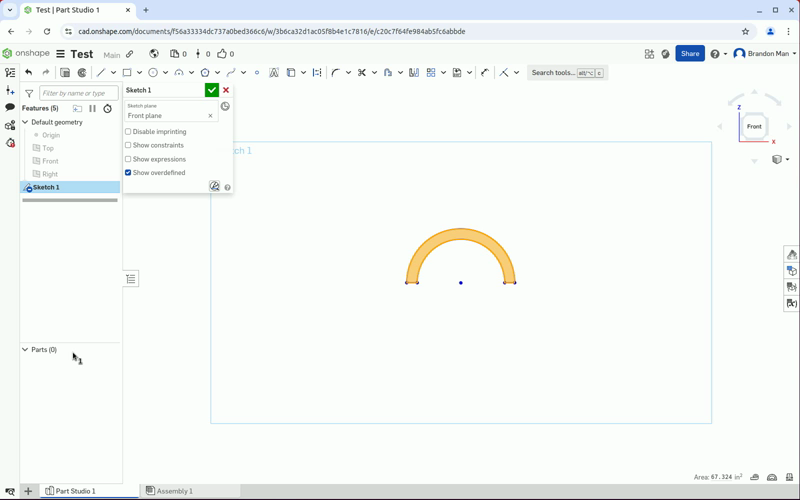
key(shift+y)
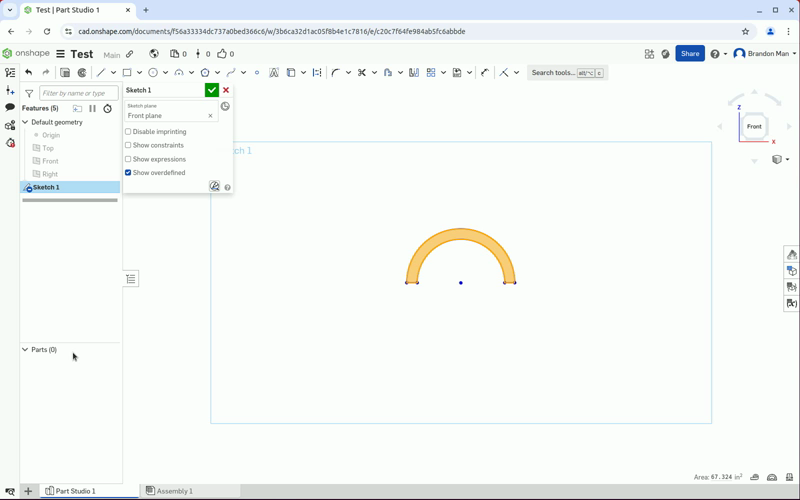
key(shift+e)
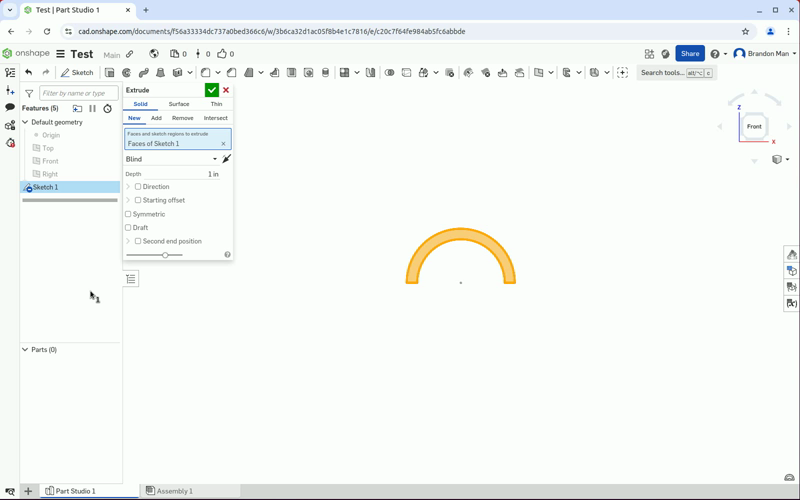
mouse_move(143, 106)
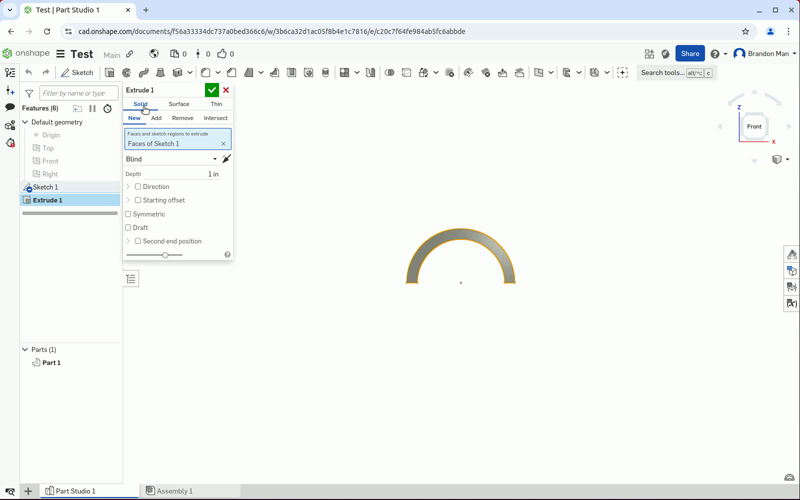
click(143, 106)
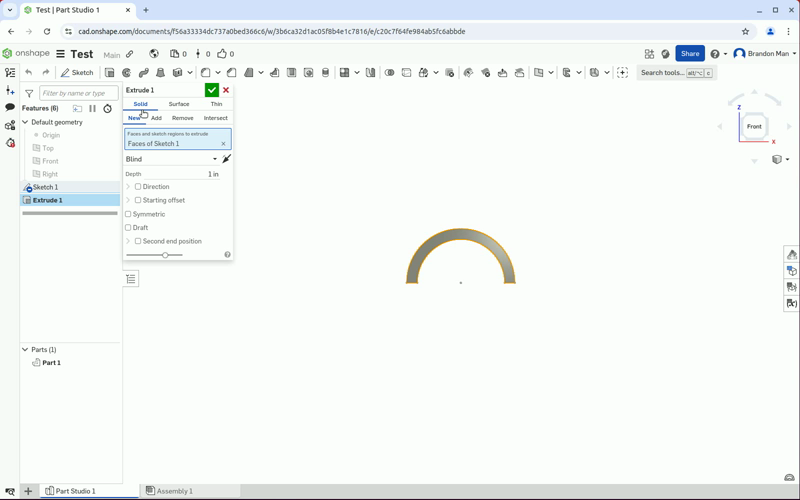
mouse_move(137, 120)
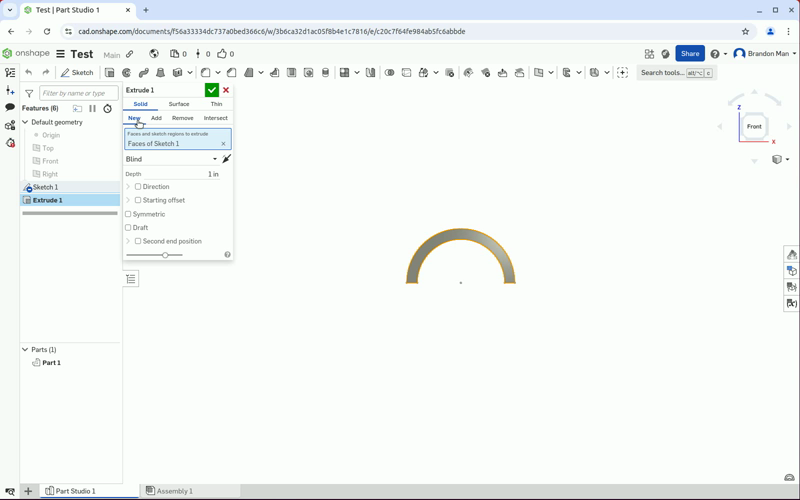
click(137, 120)
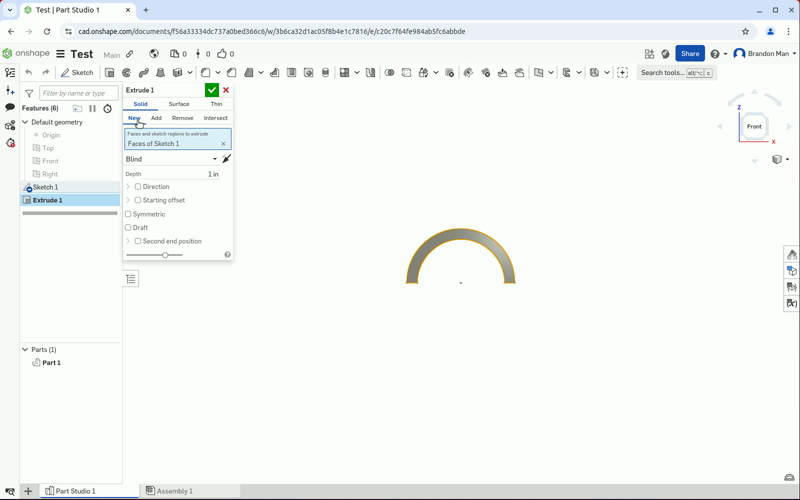
key(tab, 4)
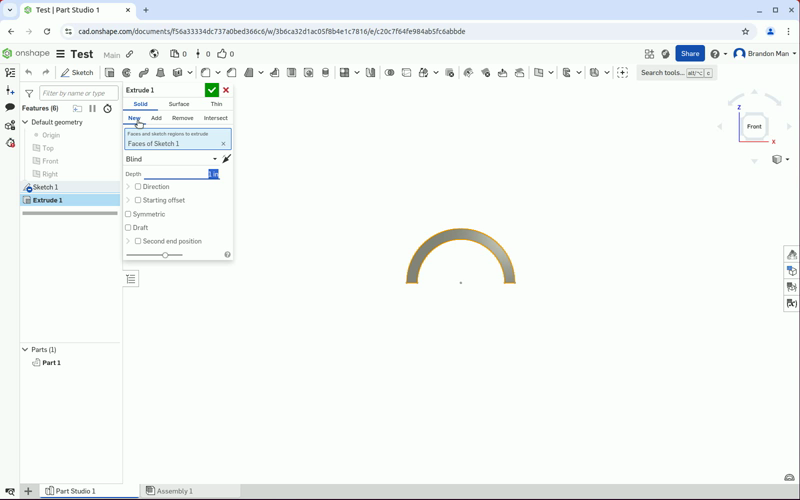
text(23.108)
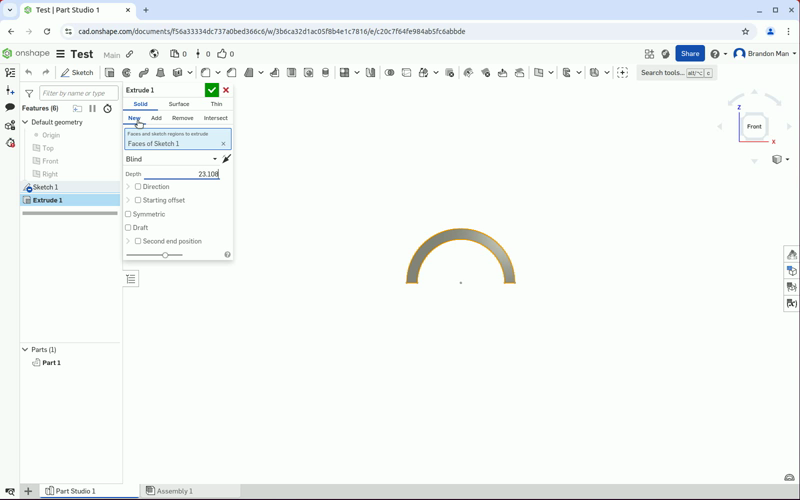
key(tab, 3)
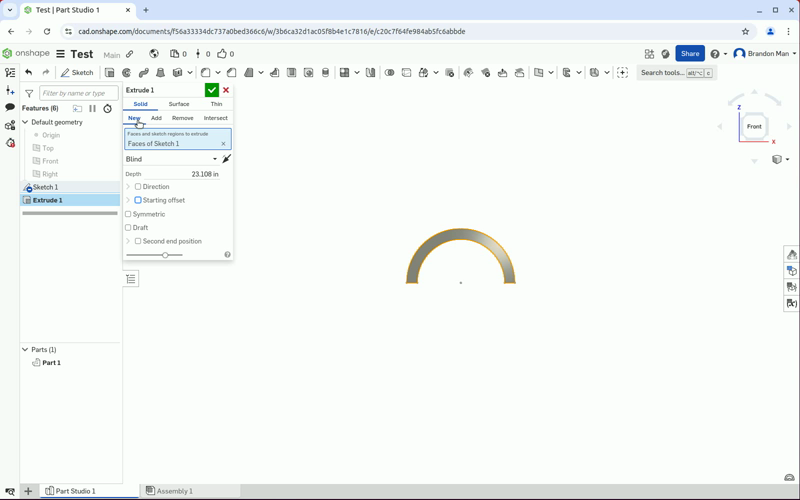
key(tab, 2)
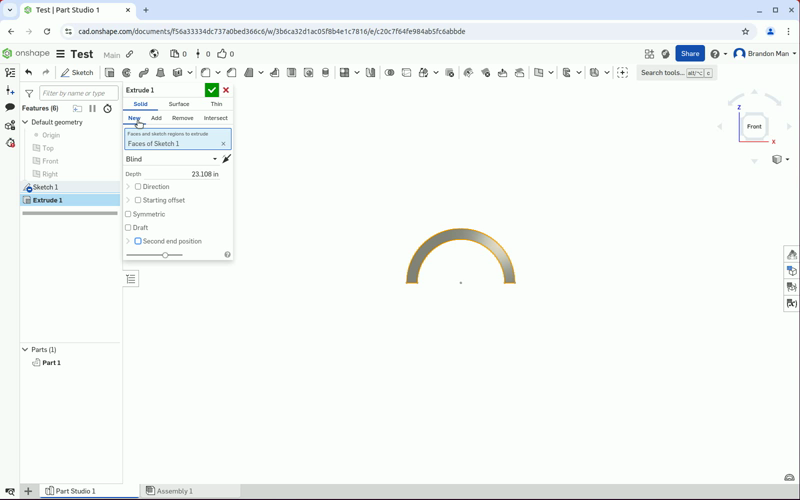
key(space)
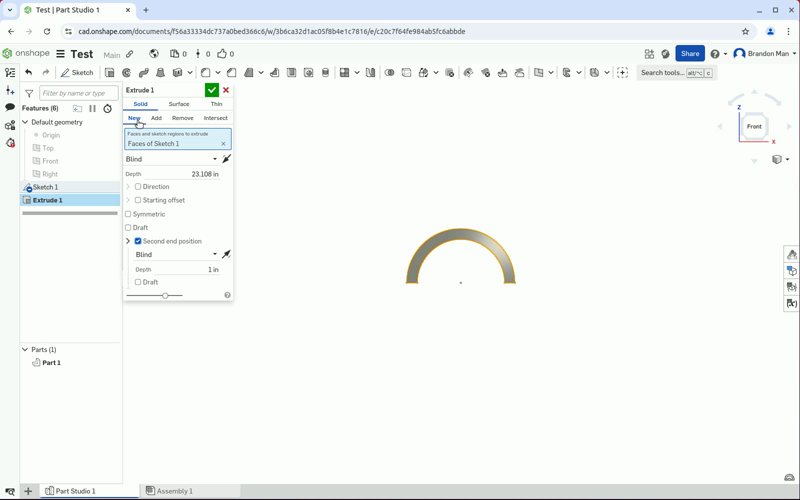
key(tab, 3)
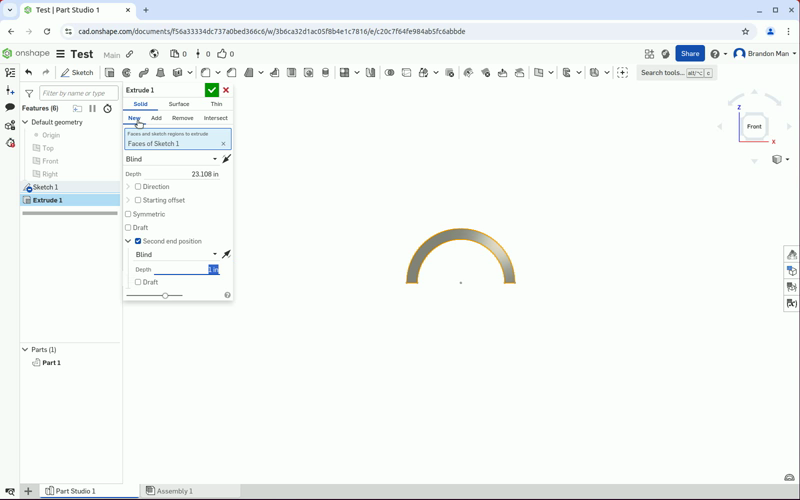
text(23.108)
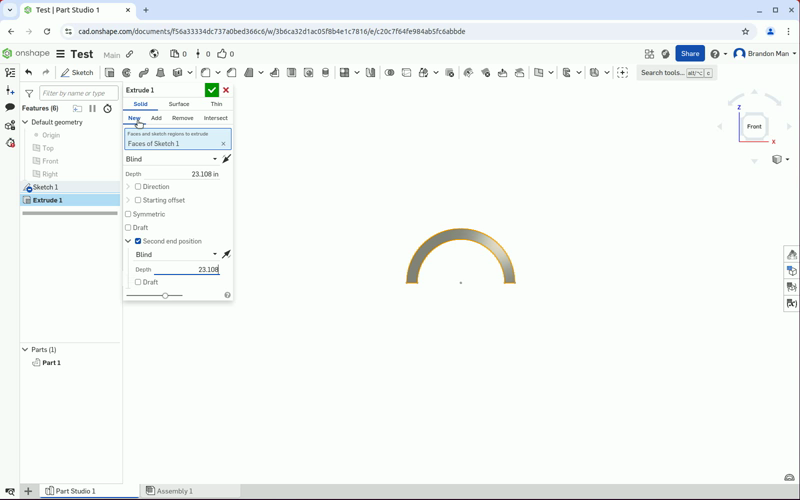
key(enter)
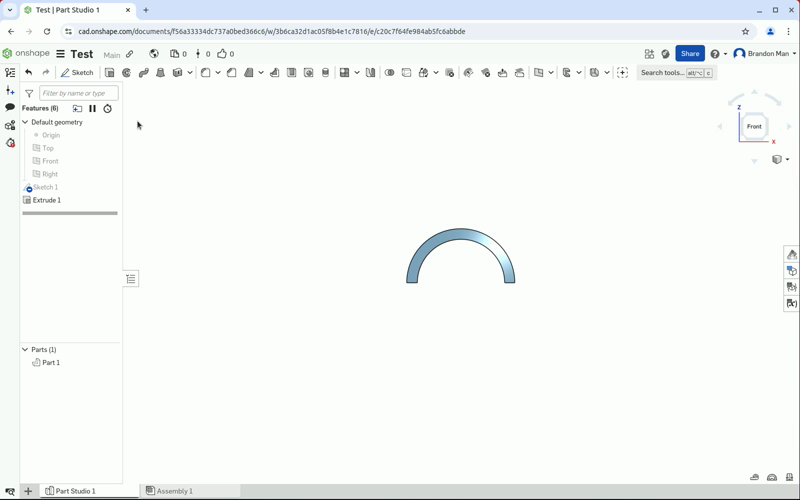
key(shift+h)
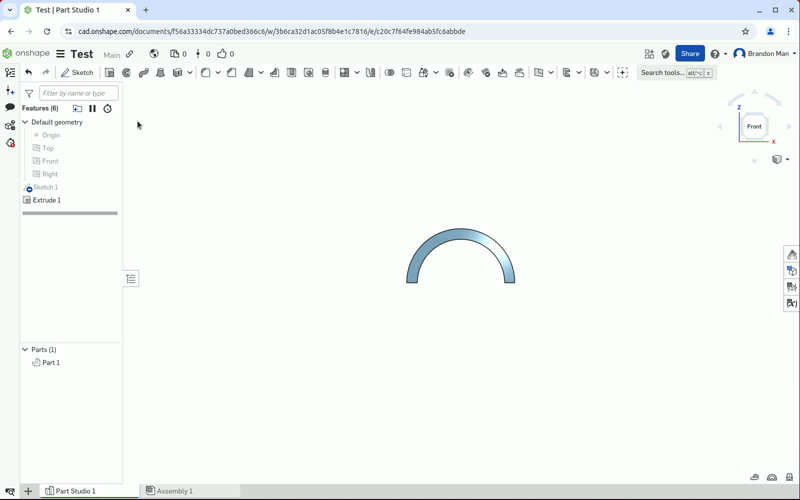
key(shift+h)
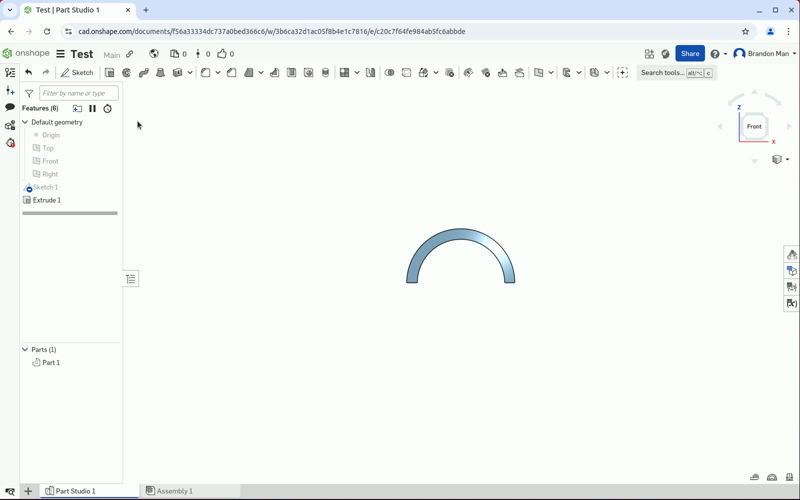
mouse_move(73, 189)
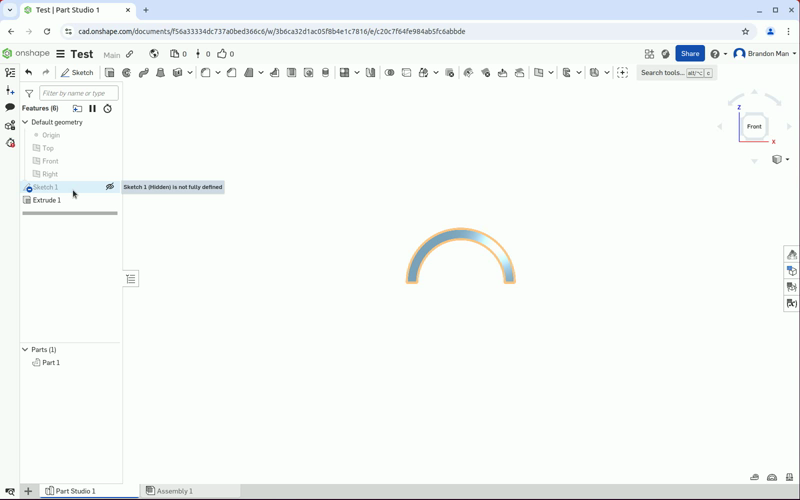
click(73, 189)
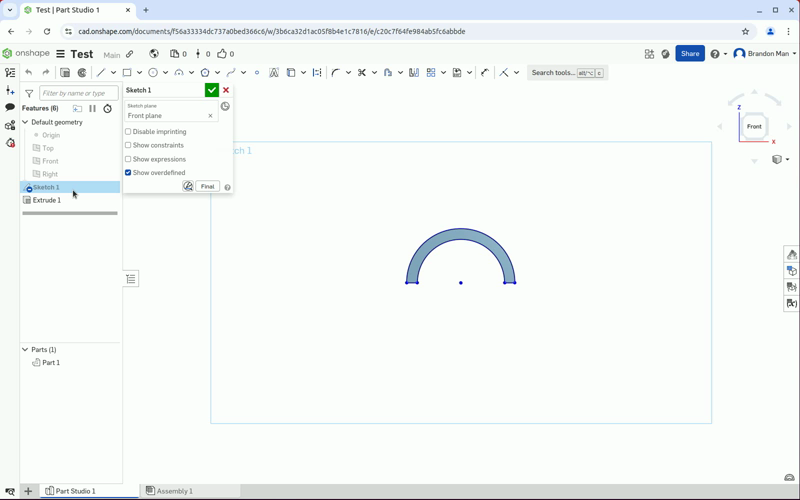
mouse_move(229, 92)
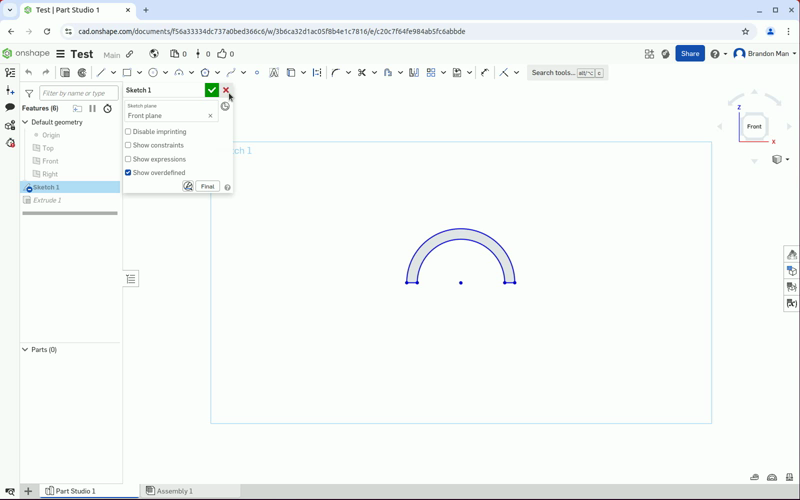
click(229, 92)
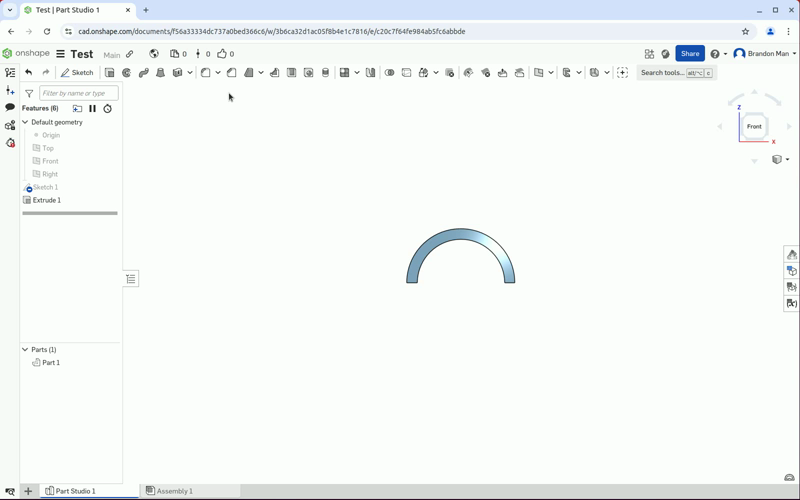
mouse_move(73, 352)
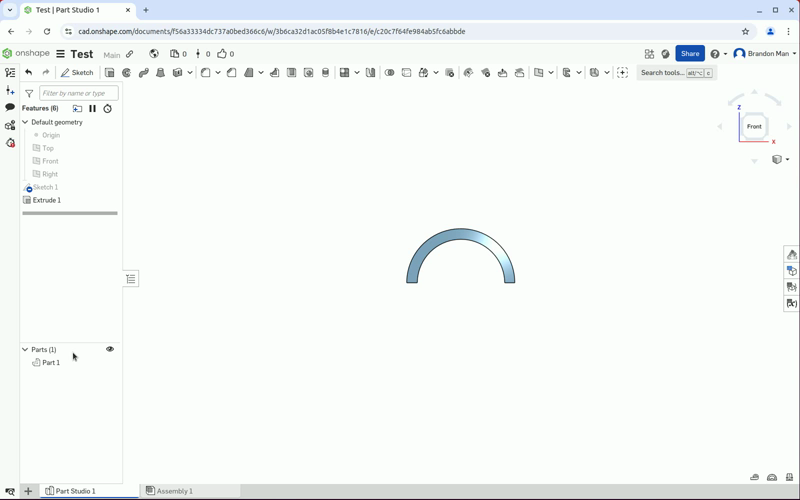
key(y)
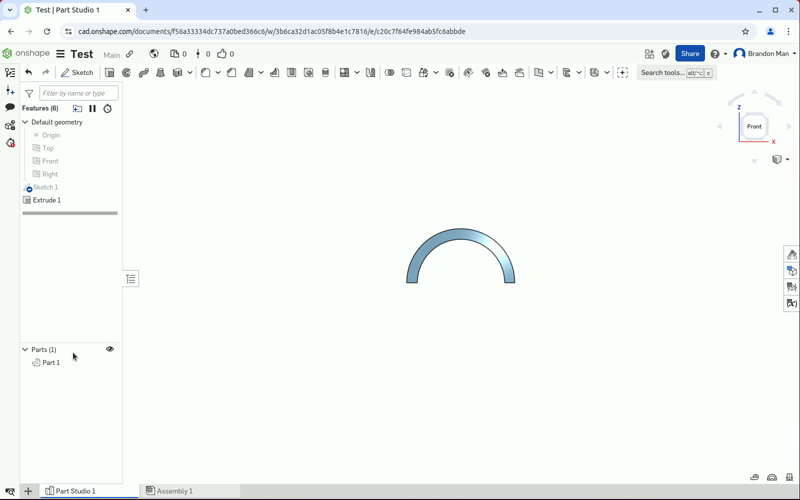
key(shift+p)
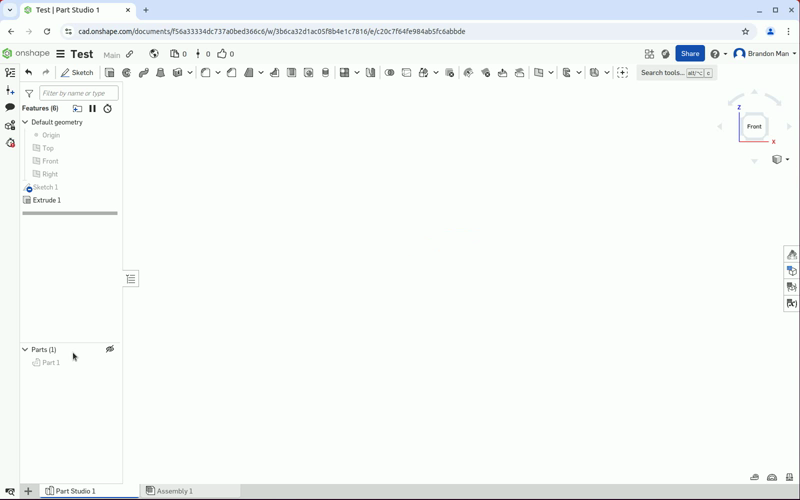
key(space)
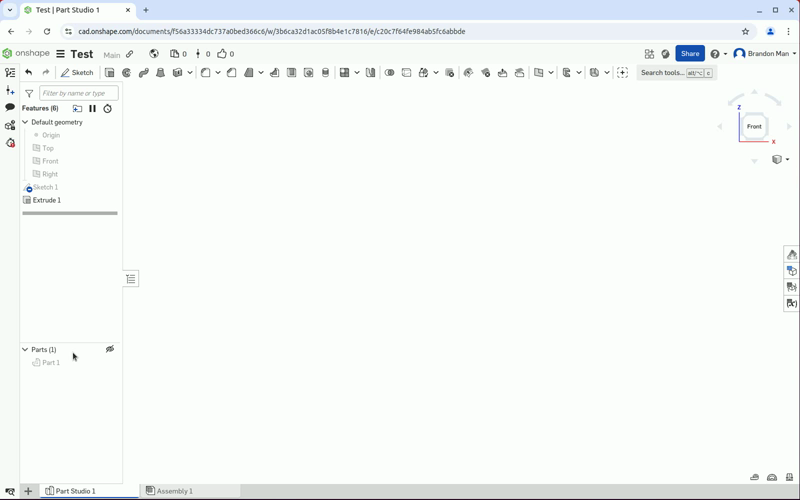
key_down(shift)
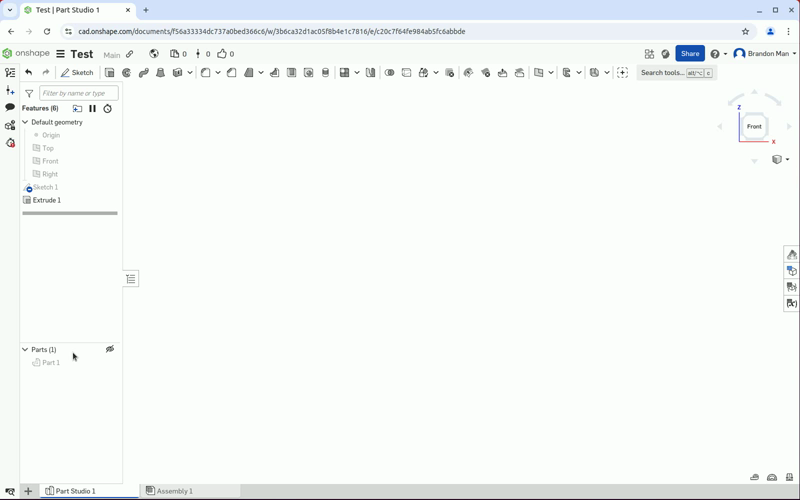
key(left)
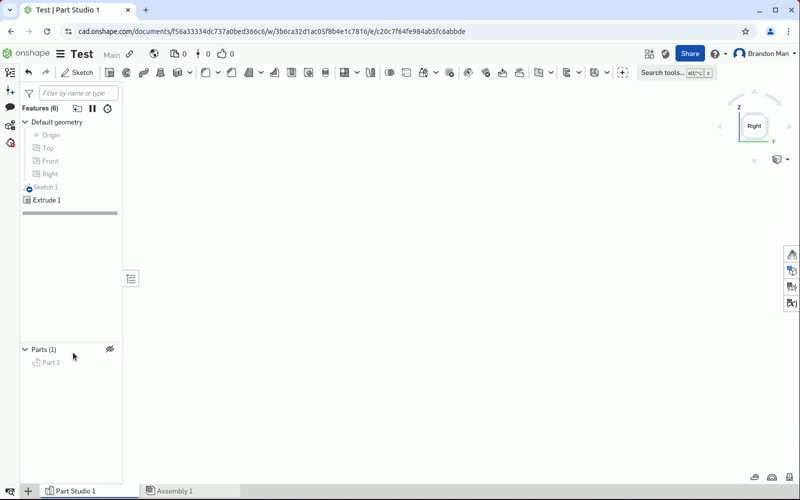
key_up(shift)
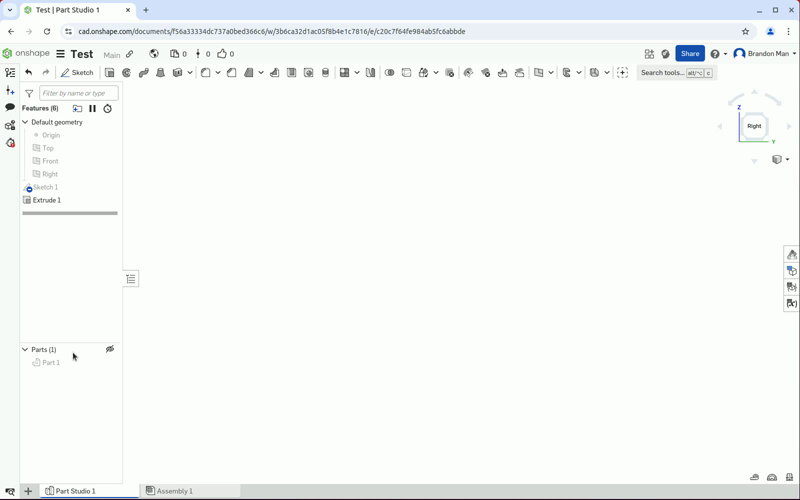
mouse_move(73, 352)
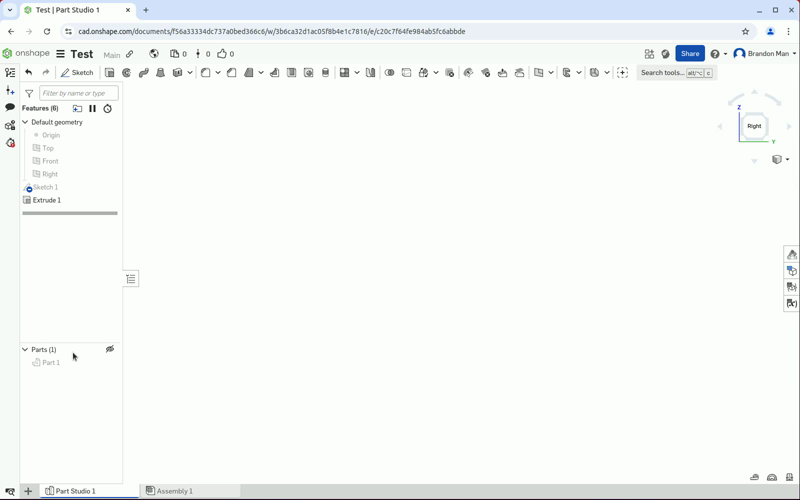
key(shift+y)
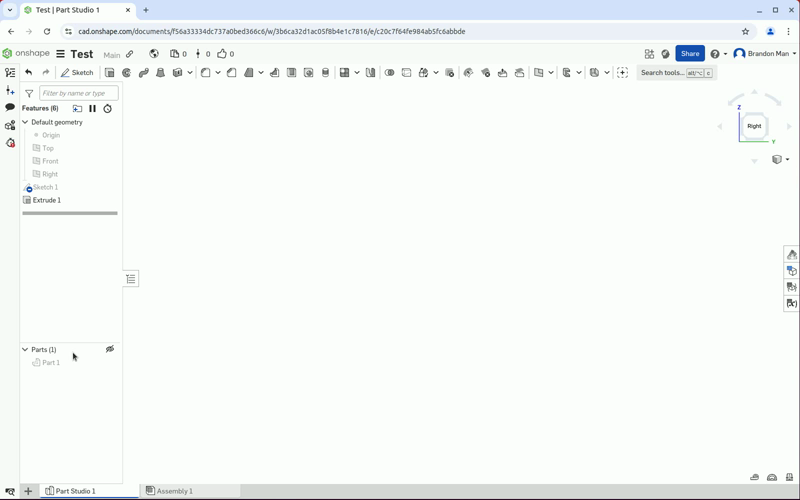
key(shift+s)
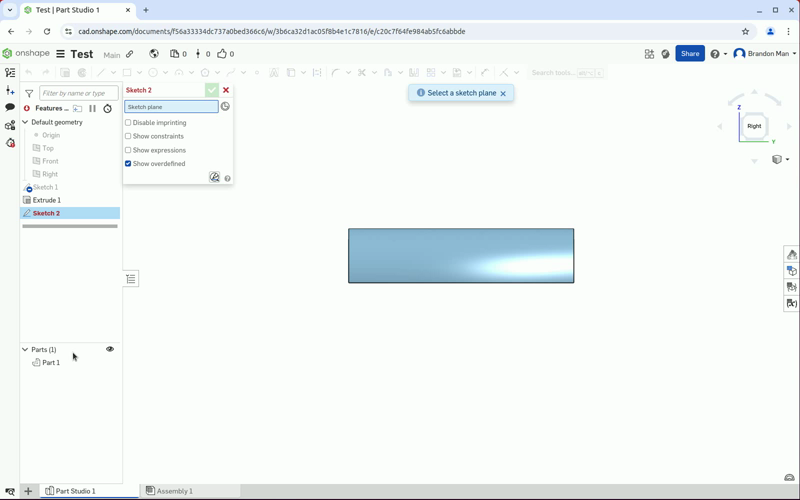
mouse_move(73, 176)
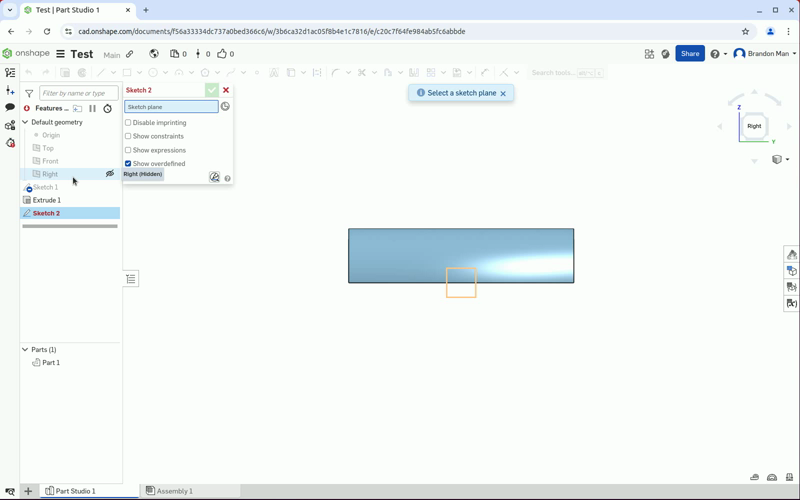
click(73, 176)
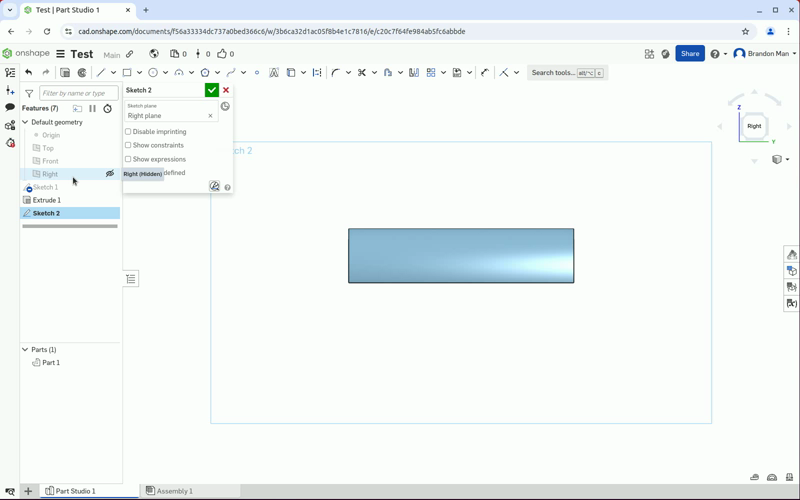
mouse_move(73, 352)
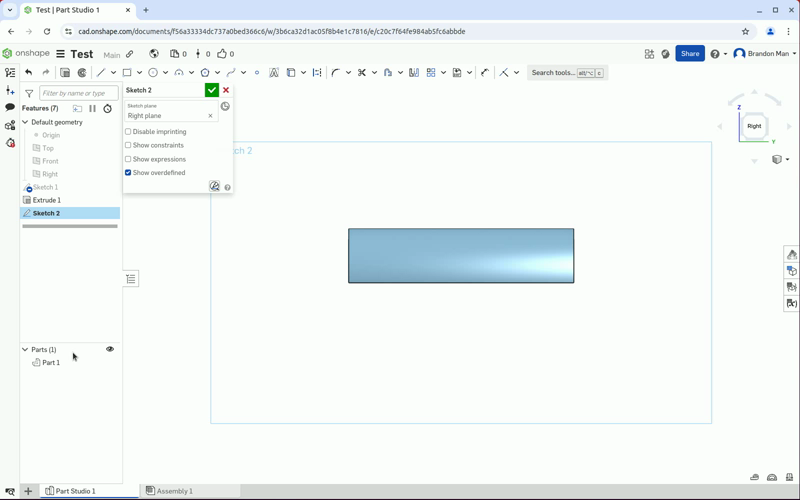
key(y)
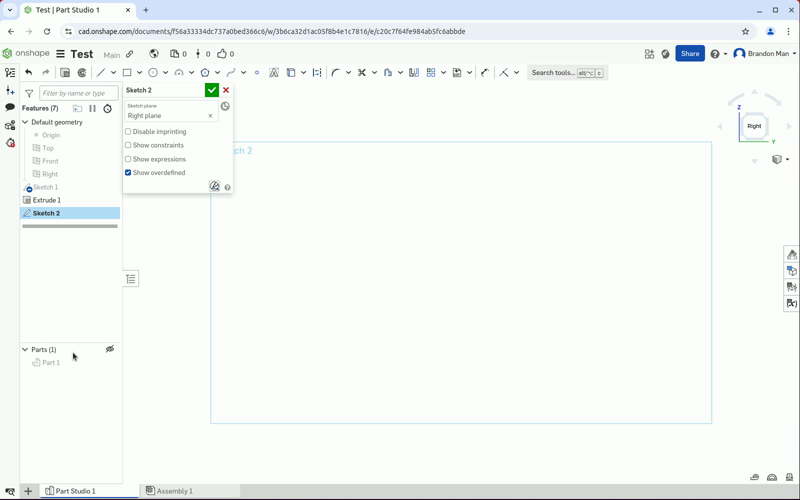
key(a)
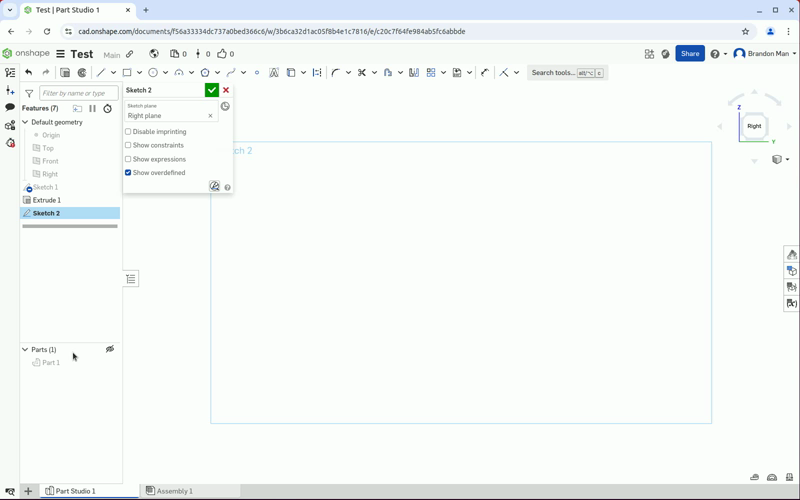
key_down(shift)
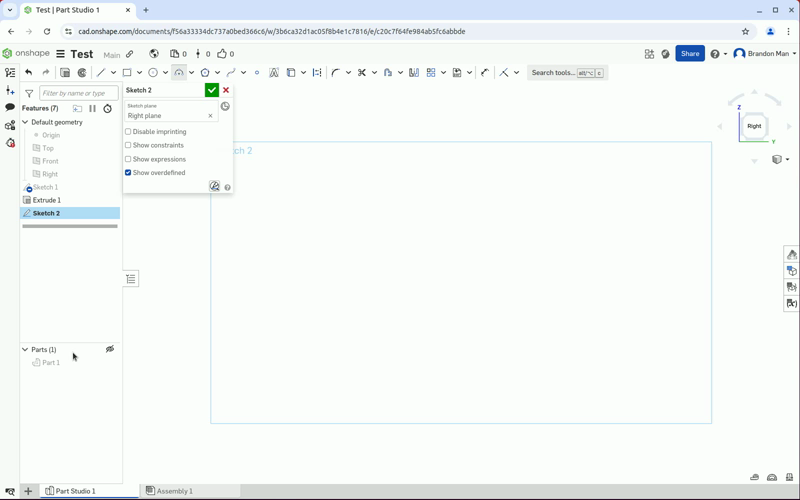
mouse_move(348, 316)
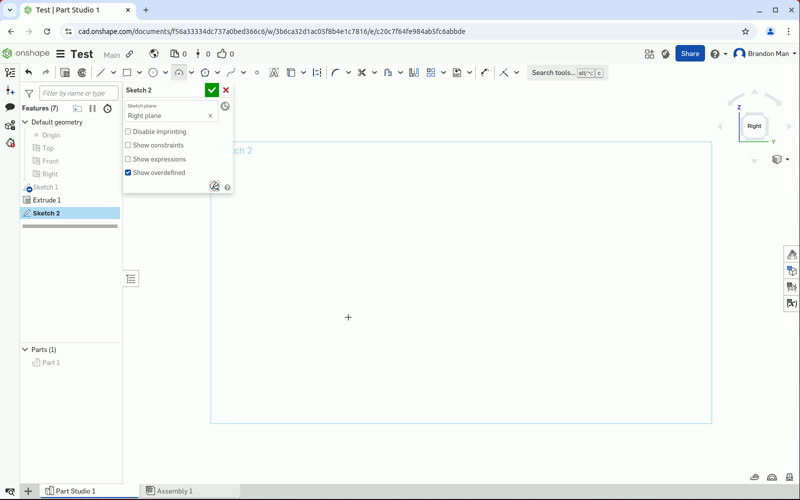
click(348, 316)
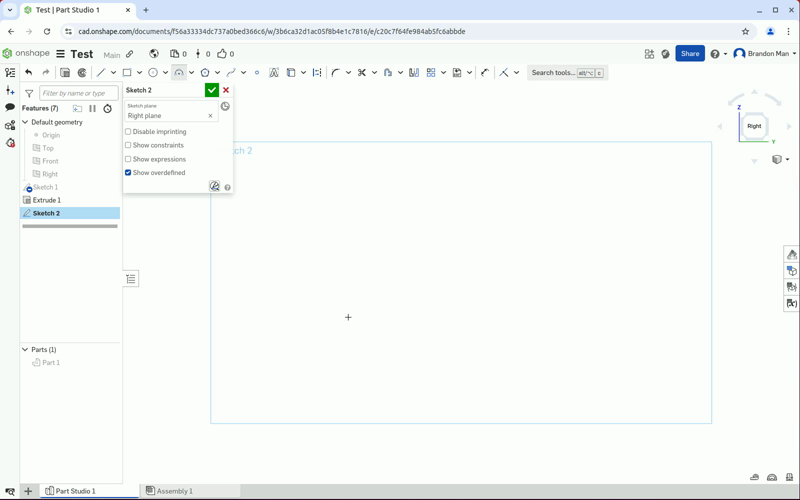
key_up(shift)
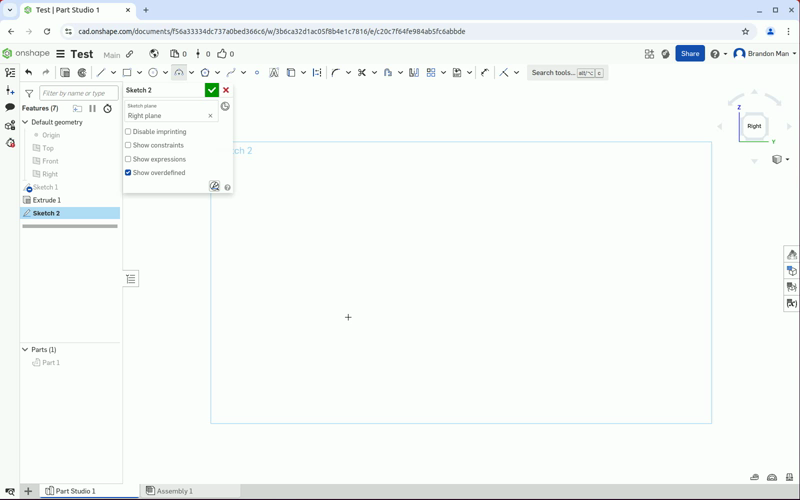
key_down(shift)
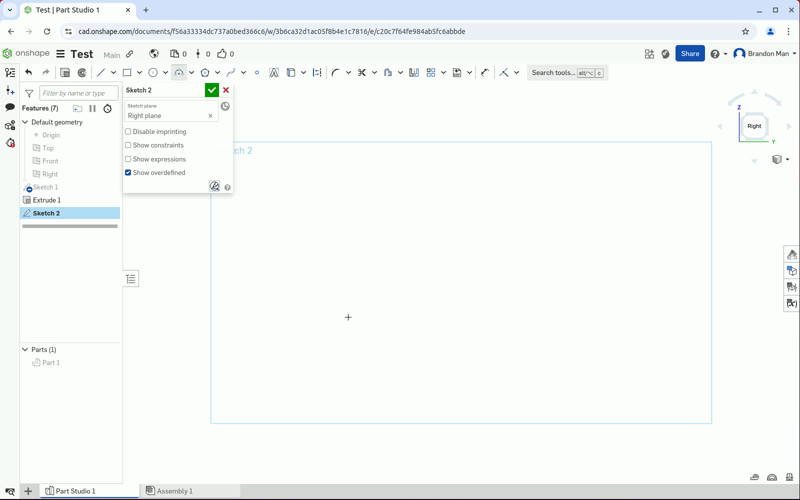
mouse_move(404, 373)
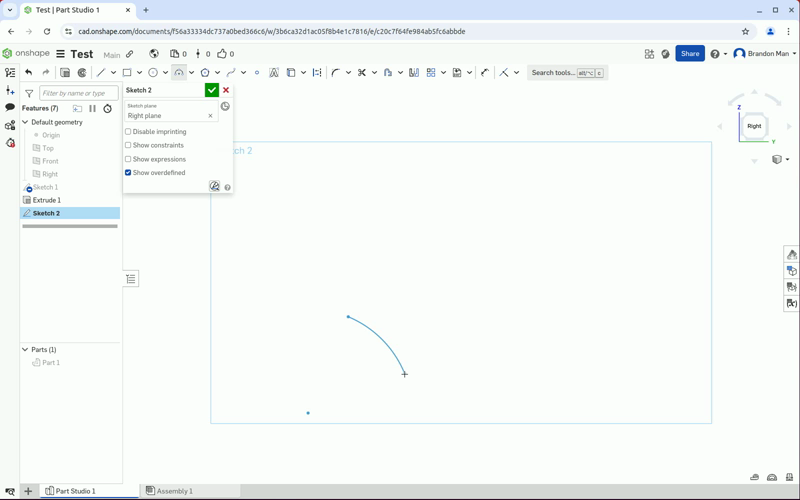
click(404, 373)
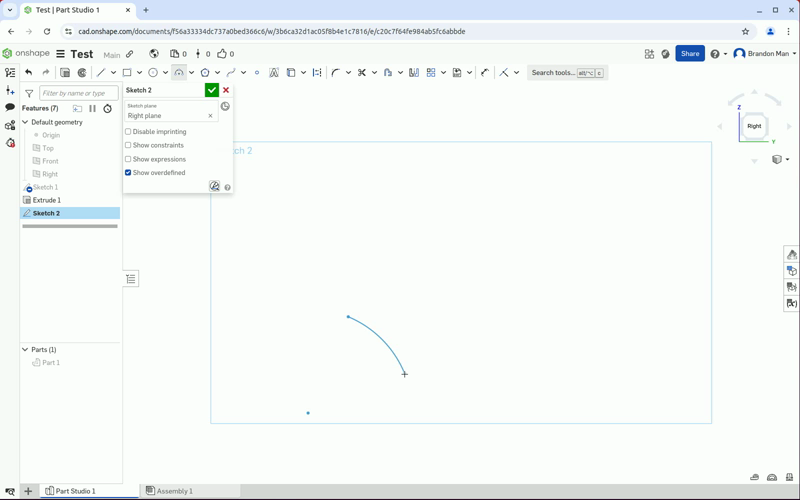
mouse_move(364, 357)
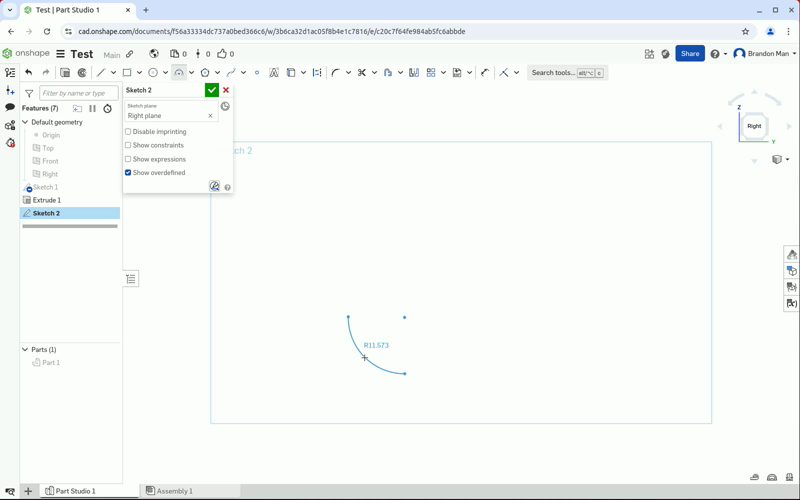
click(364, 357)
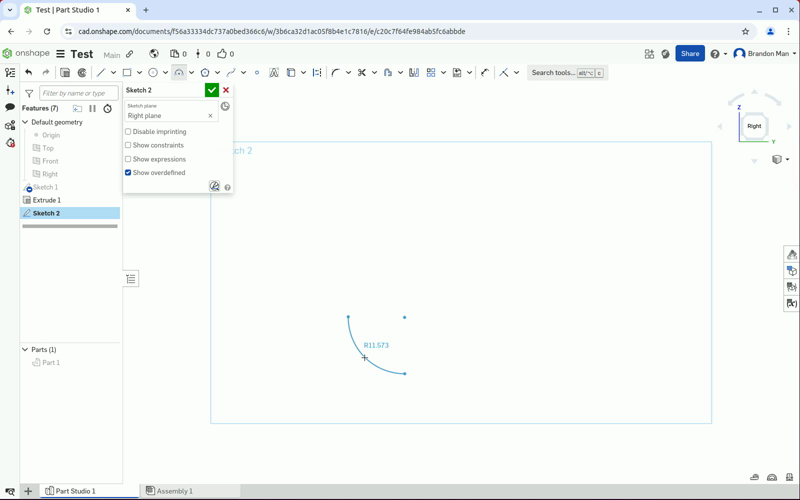
key_up(shift)
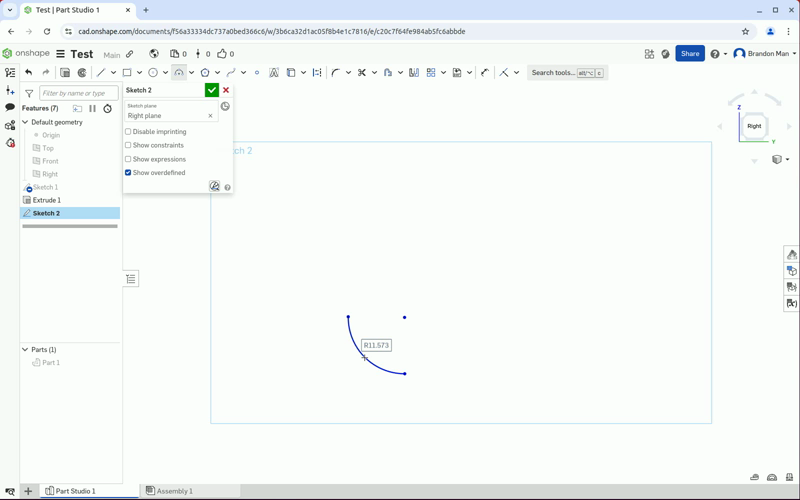
key(esc)
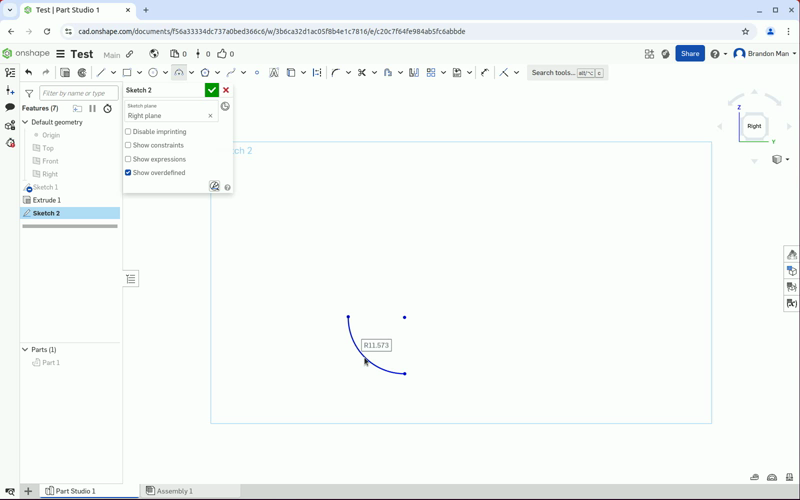
key(l)
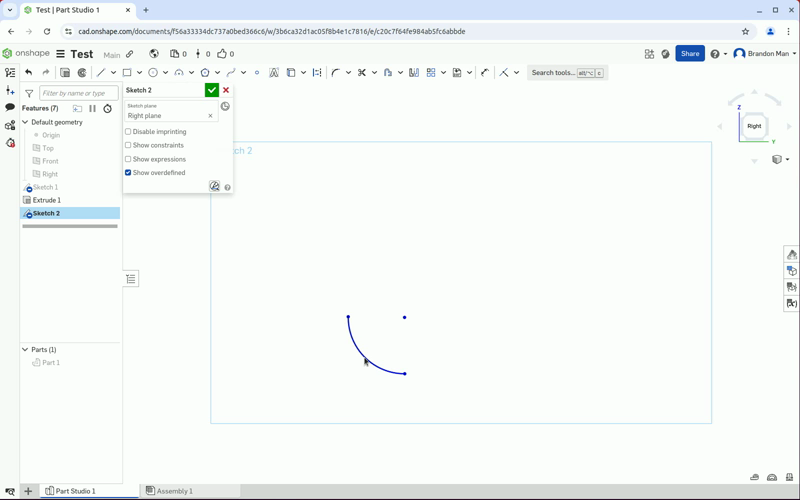
mouse_move(404, 373)
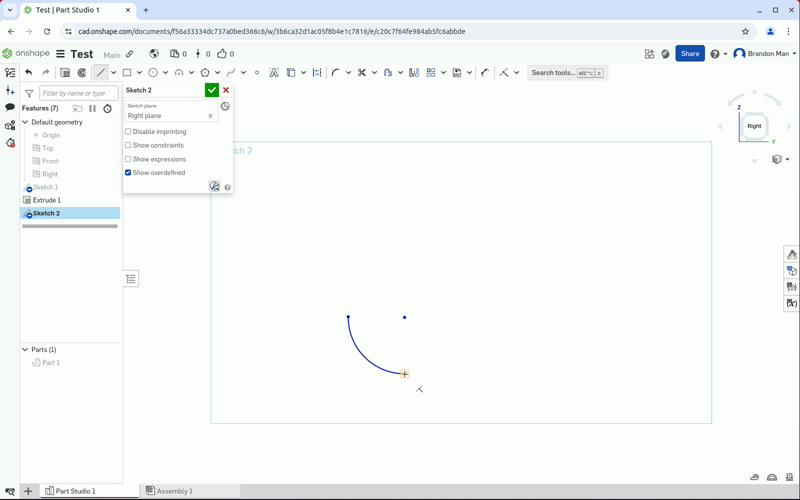
click(404, 373)
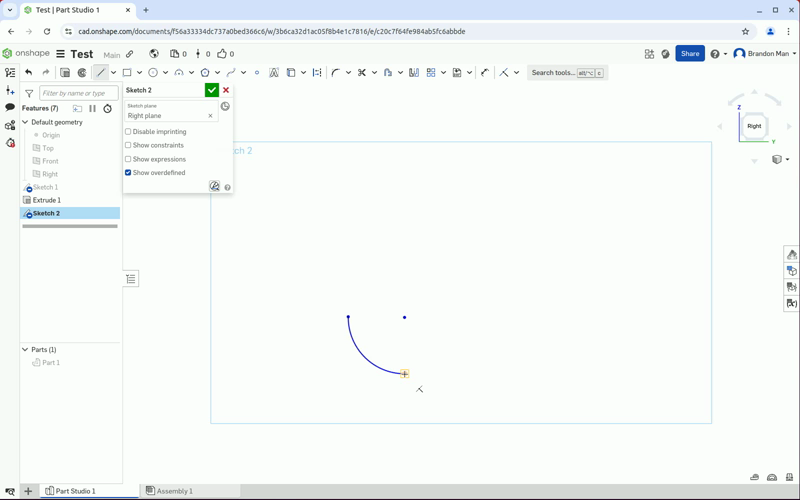
key_down(shift)
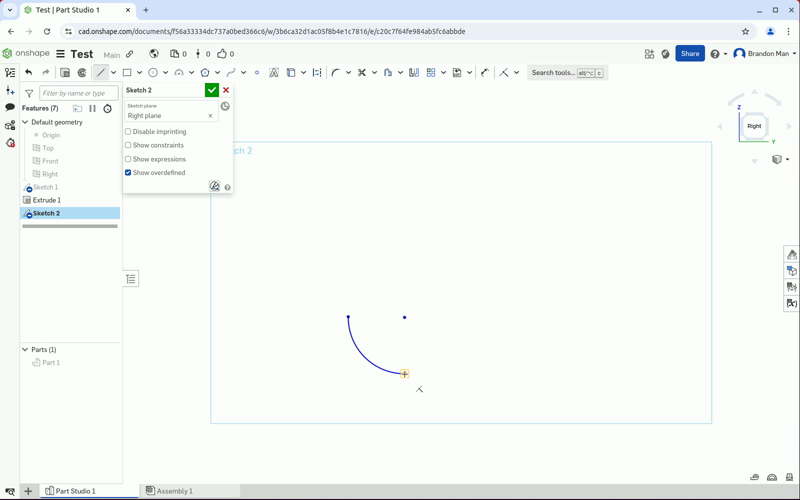
mouse_move(434, 373)
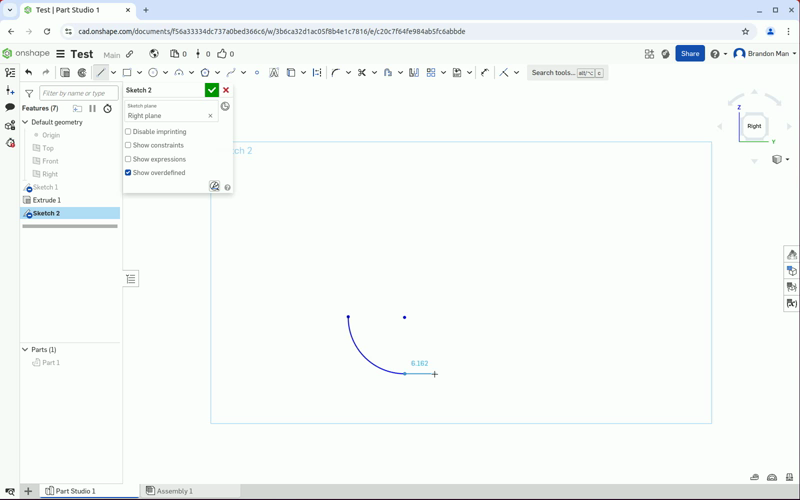
mouse_move(458, 373)
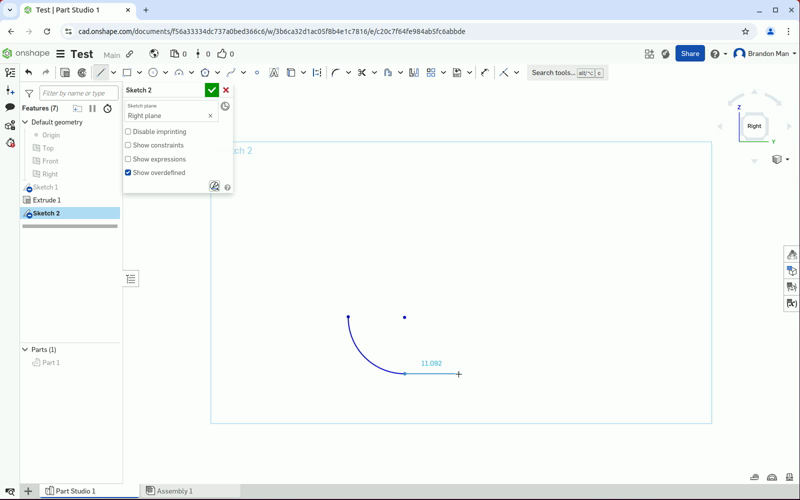
click(458, 373)
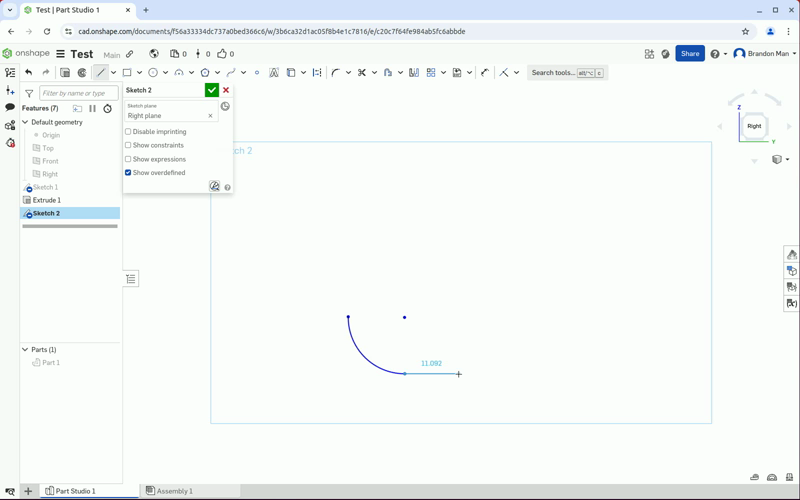
key_up(shift)
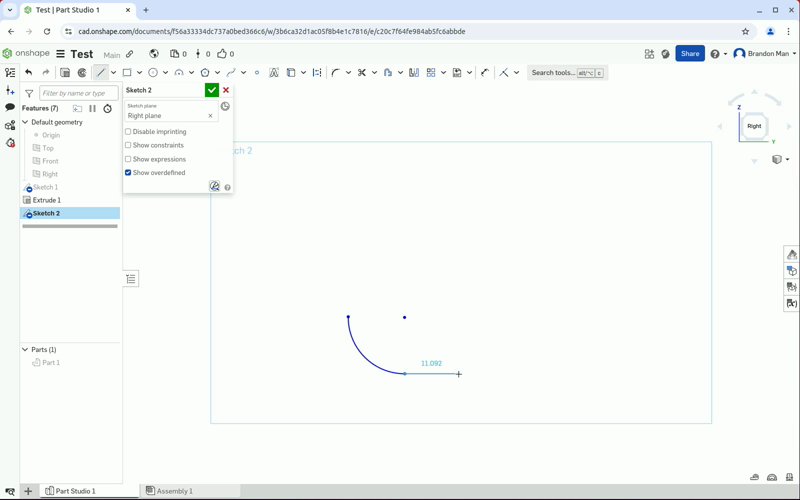
key_down(shift)
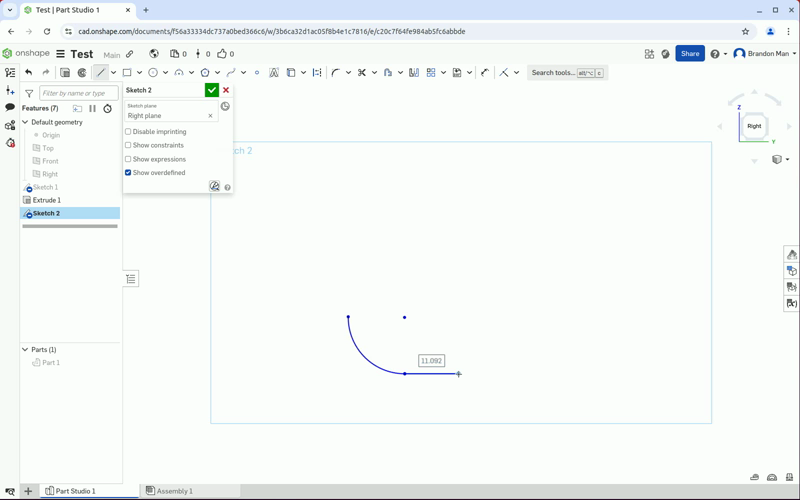
mouse_move(489, 373)
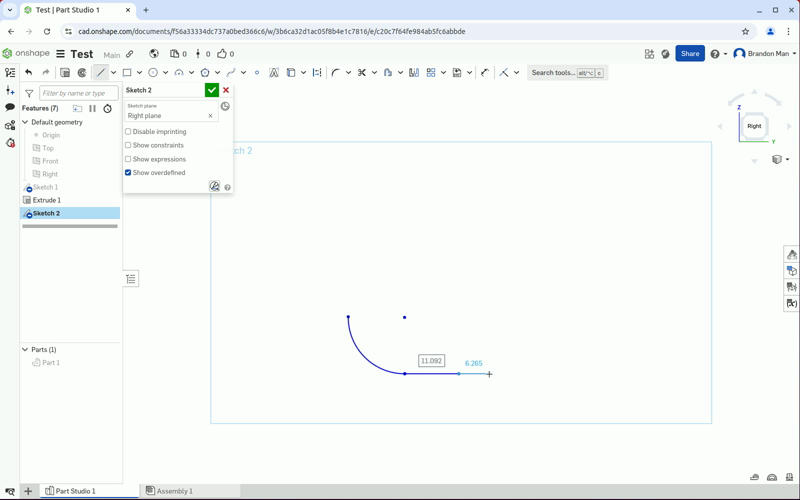
mouse_move(515, 373)
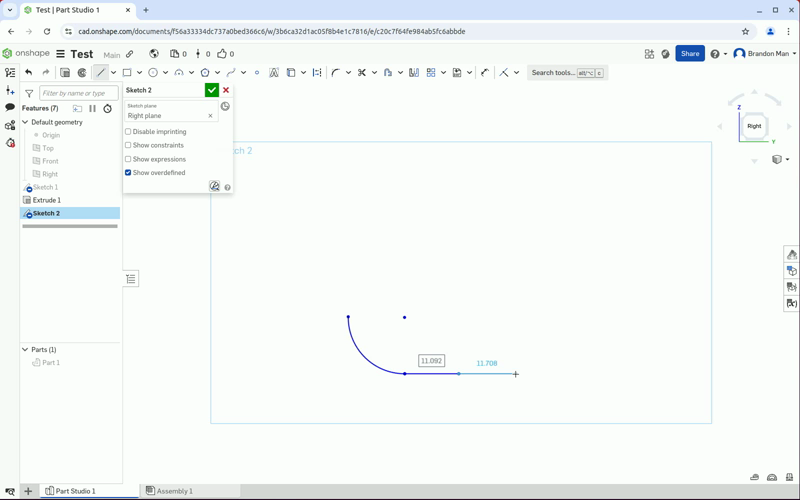
click(515, 373)
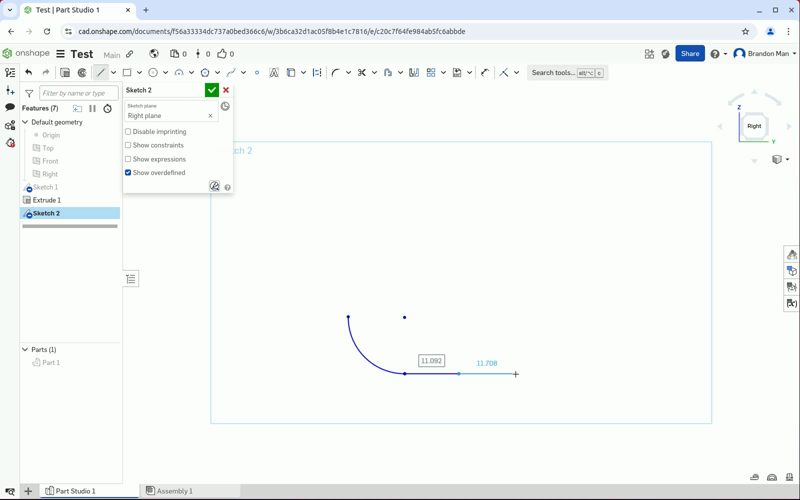
key_up(shift)
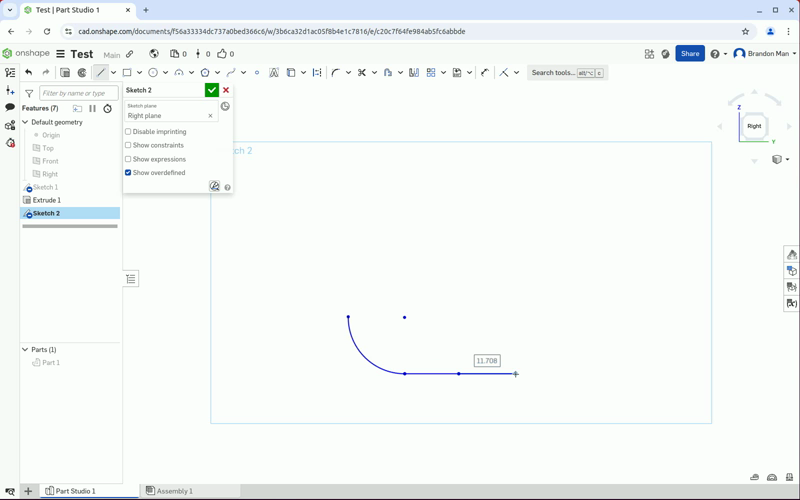
key(esc)
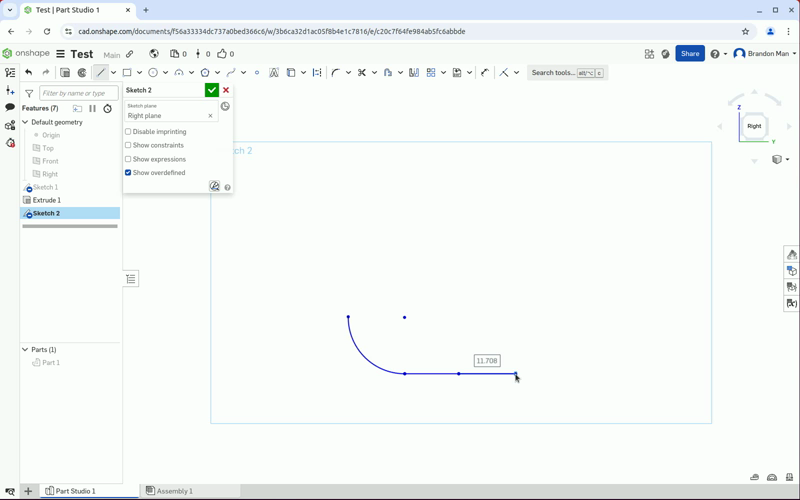
key(a)
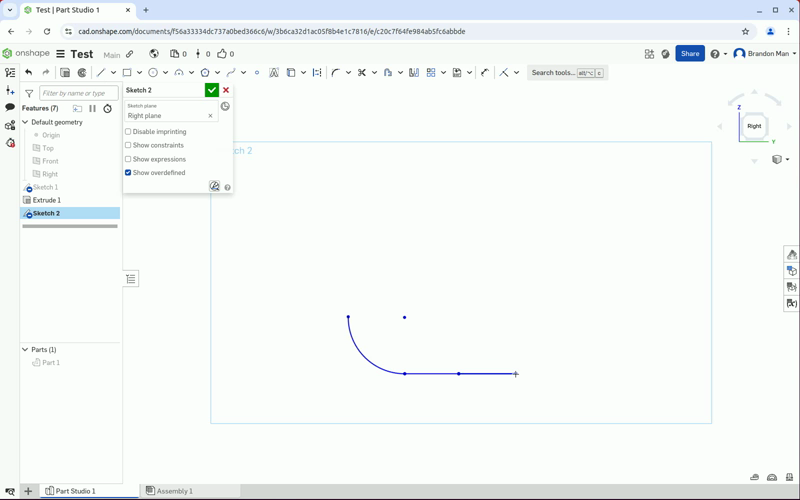
mouse_move(515, 373)
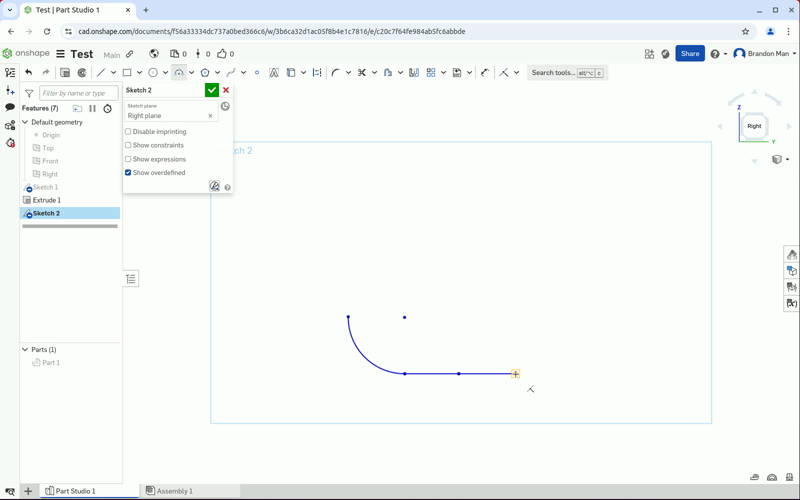
click(515, 373)
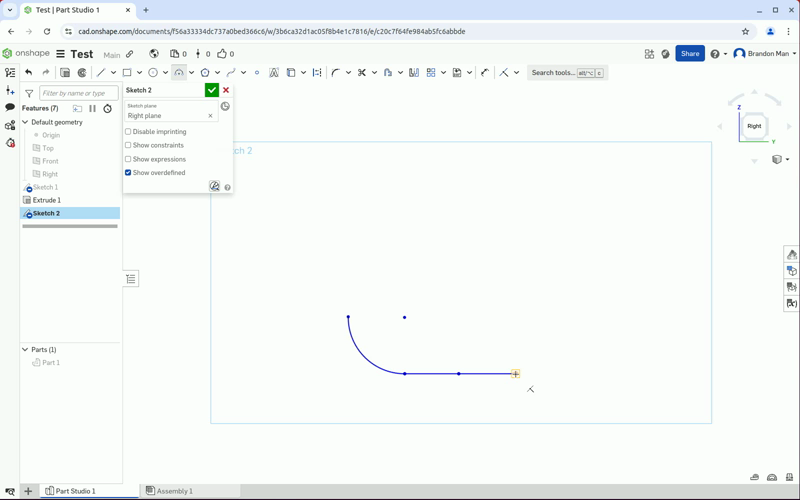
key_down(shift)
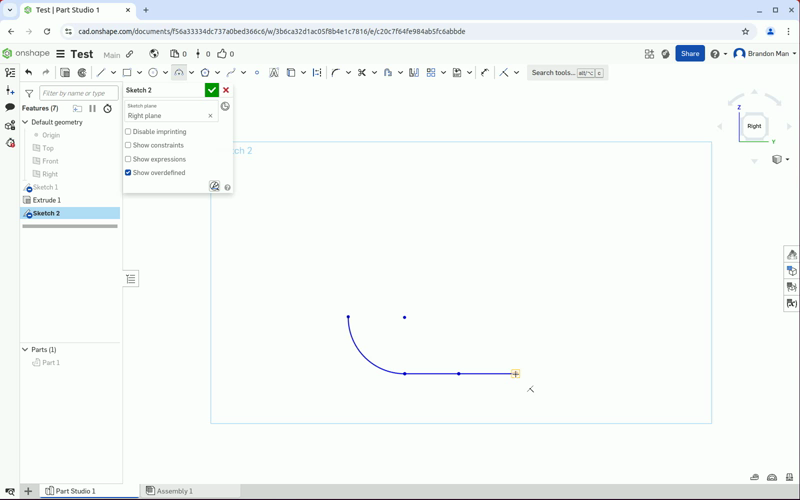
mouse_move(572, 317)
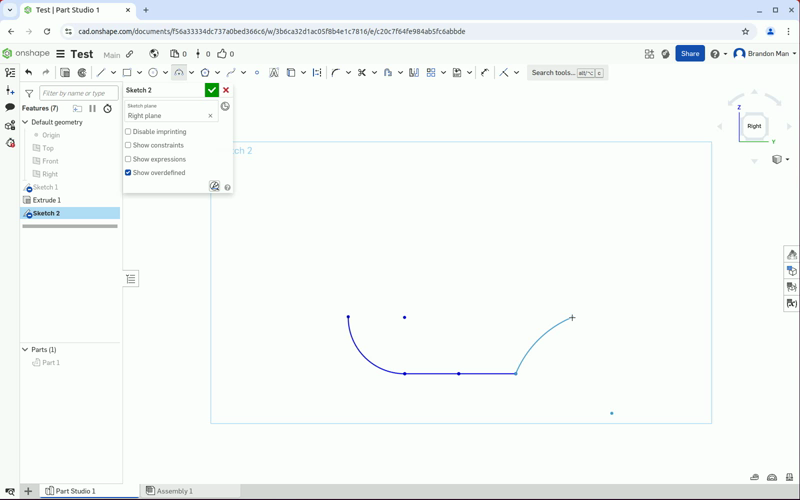
click(572, 317)
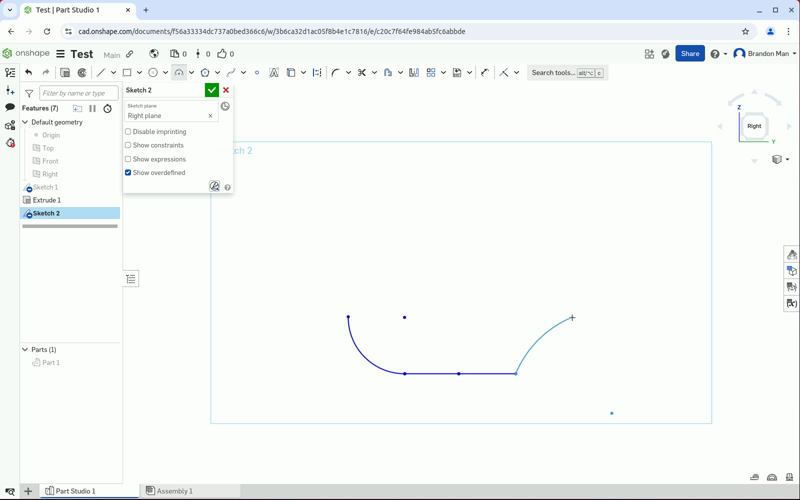
mouse_move(555, 357)
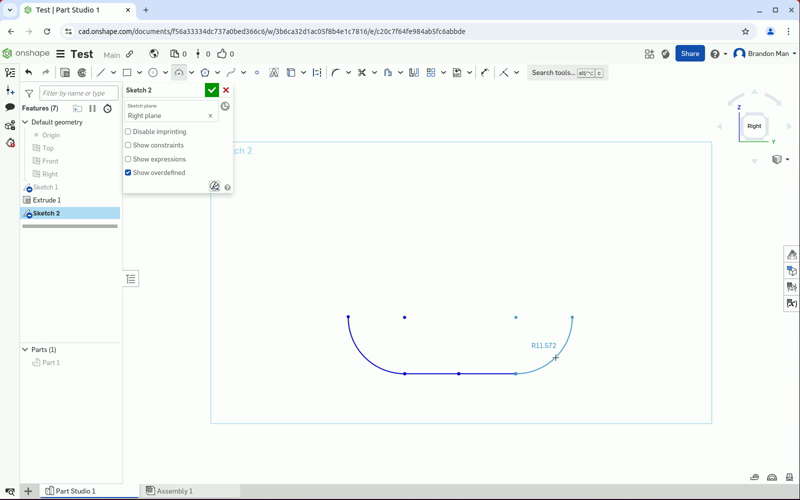
click(555, 357)
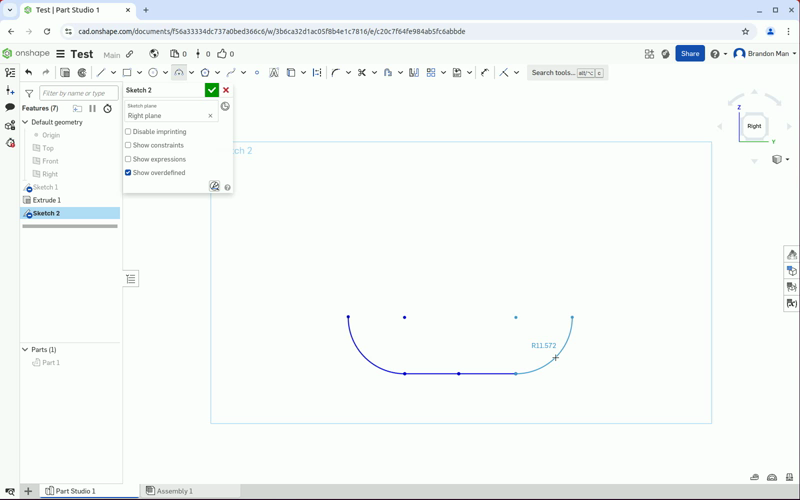
key_up(shift)
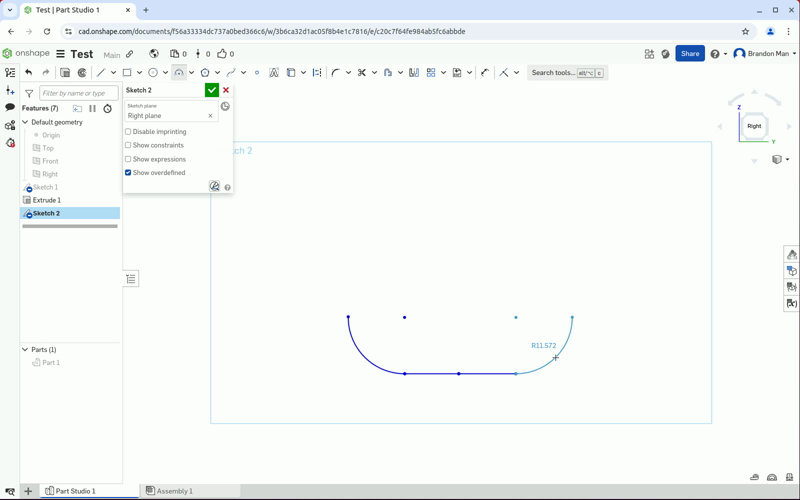
key(esc)
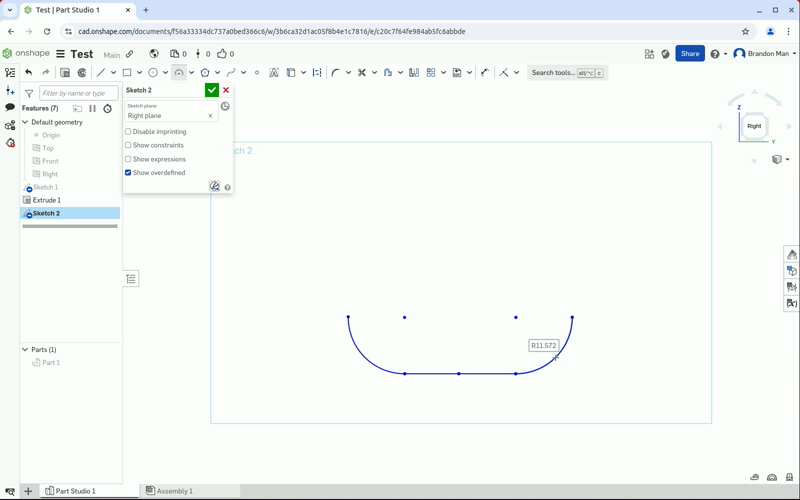
key(l)
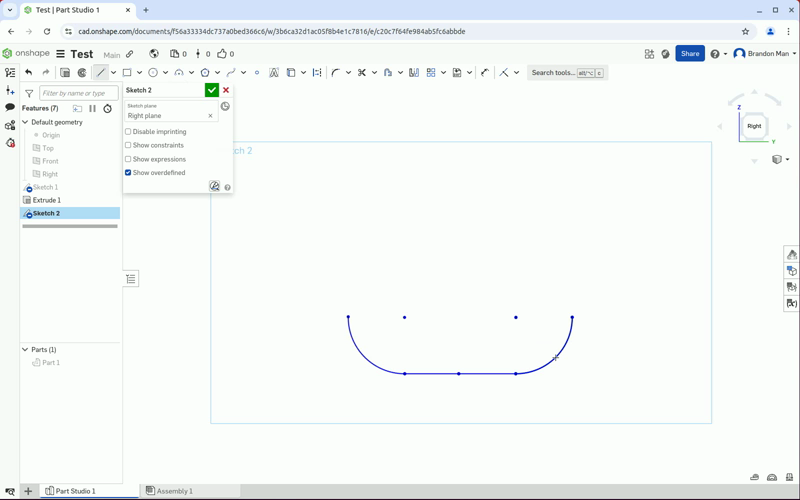
mouse_move(572, 317)
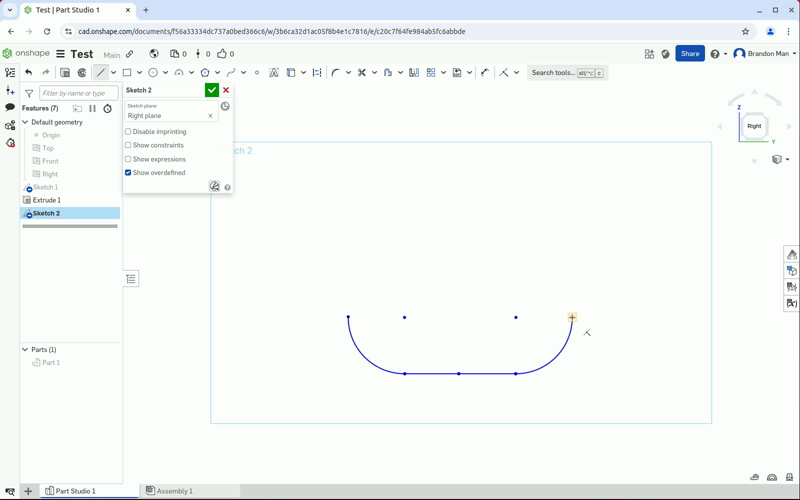
click(572, 317)
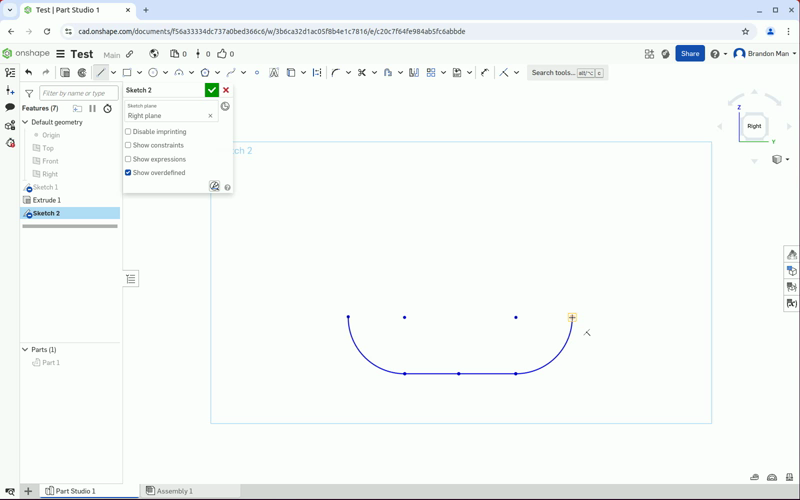
key_down(shift)
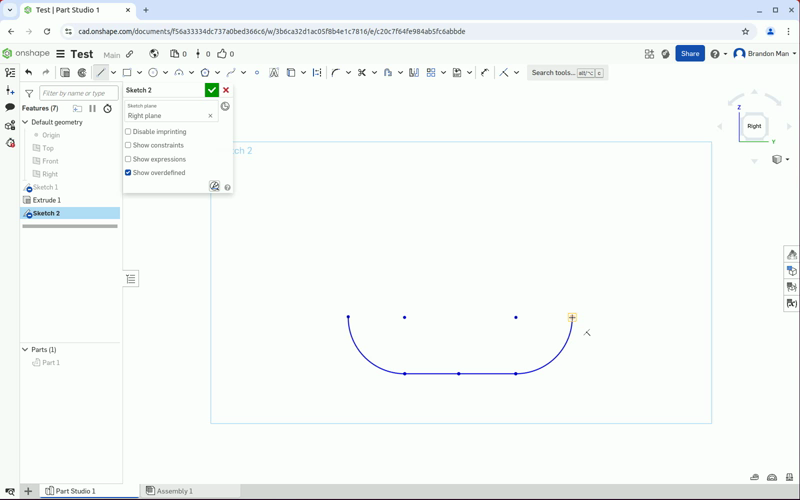
mouse_move(589, 317)
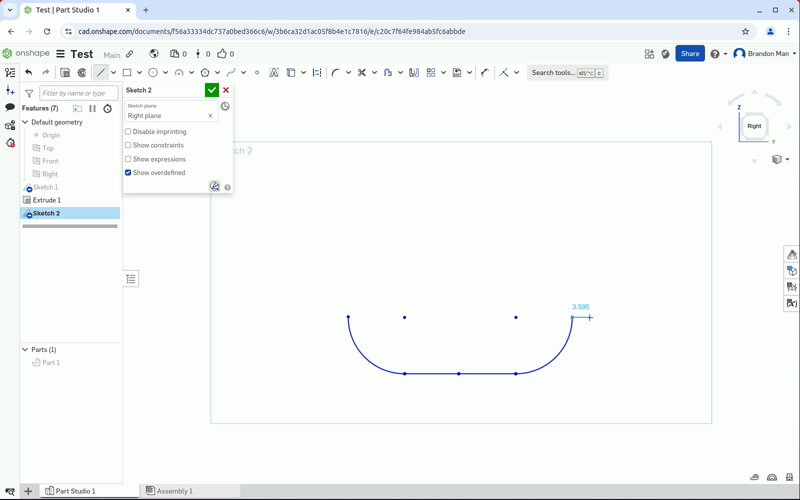
mouse_move(572, 281)
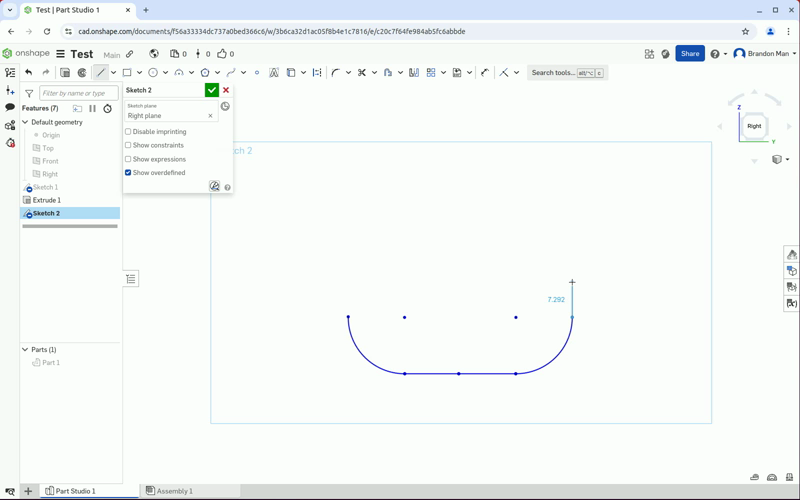
click(572, 281)
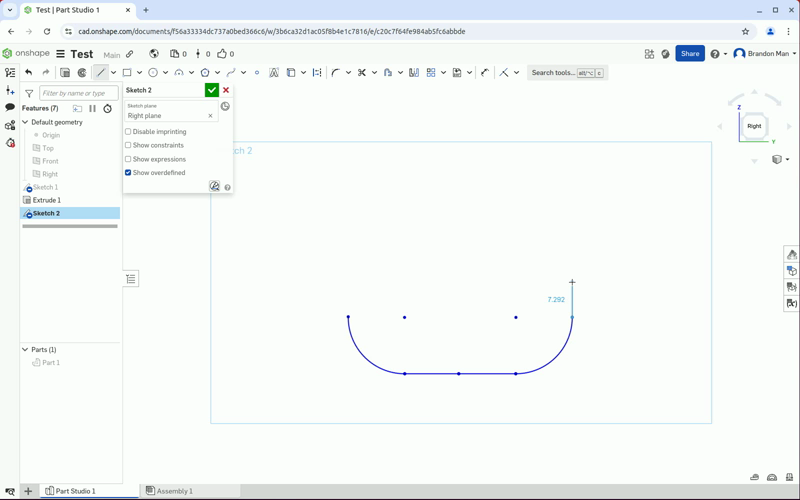
key_up(shift)
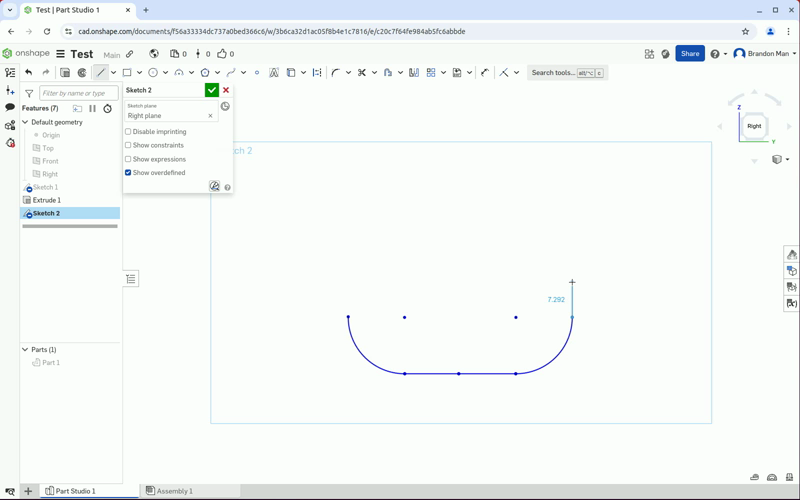
key_down(shift)
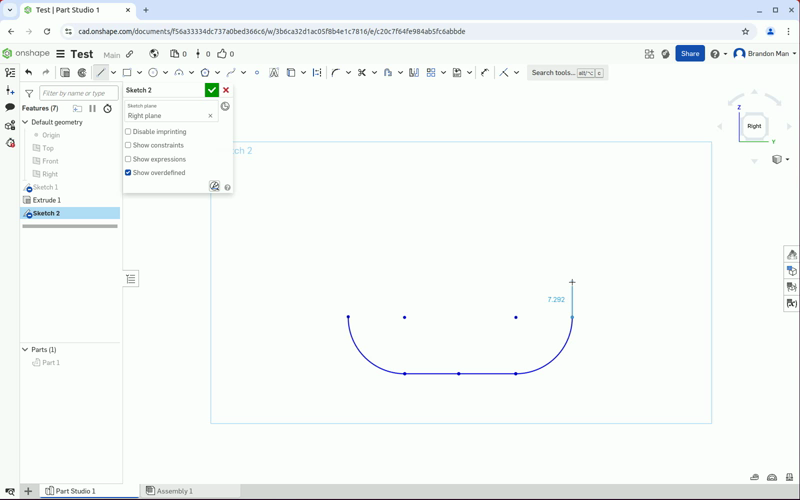
mouse_move(348, 281)
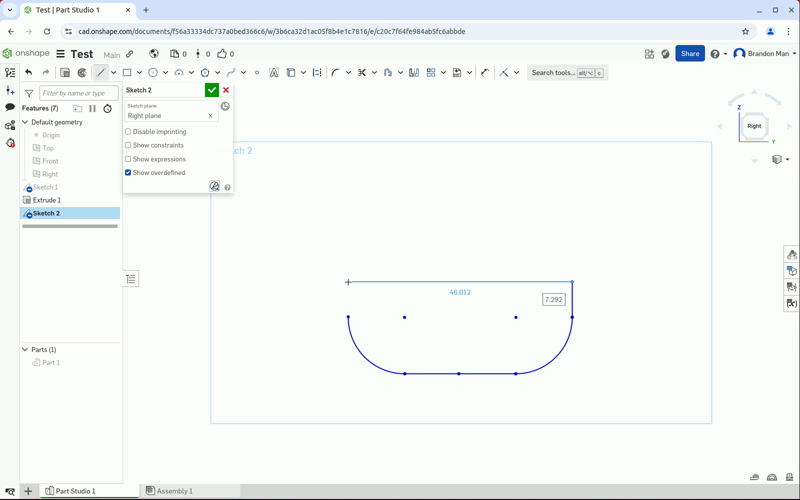
click(348, 281)
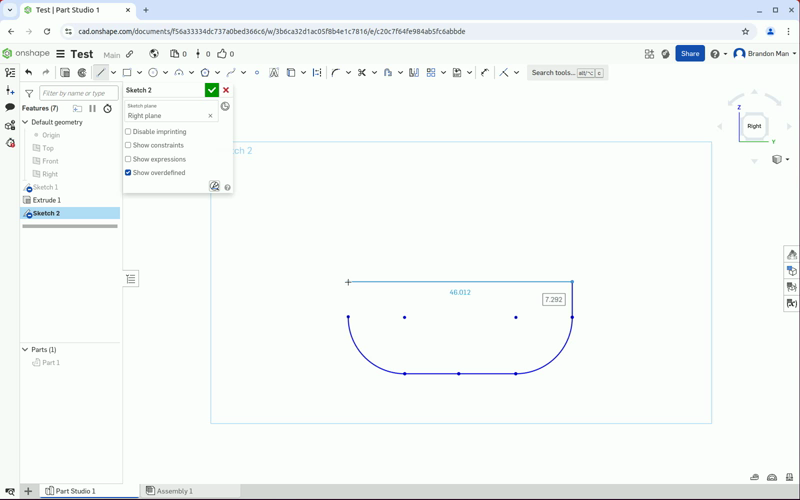
key_up(shift)
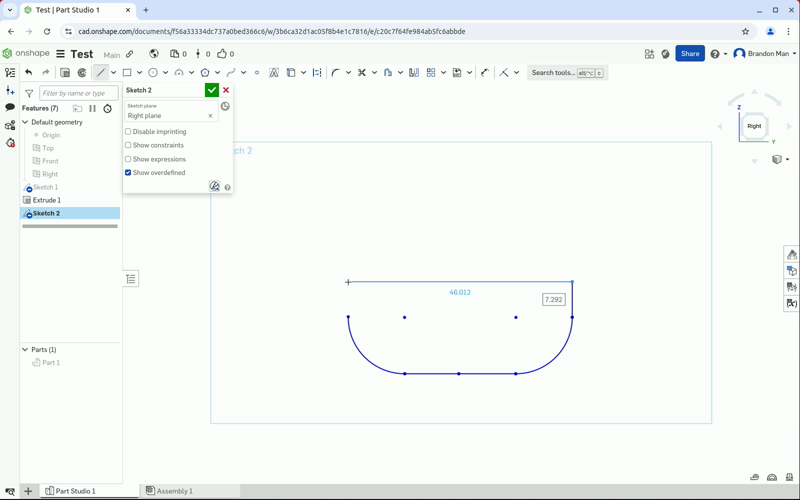
mouse_move(378, 281)
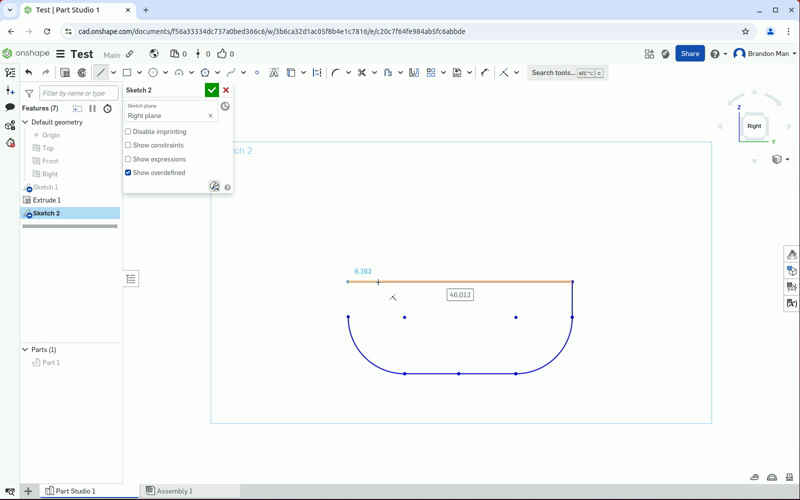
key_down(shift)
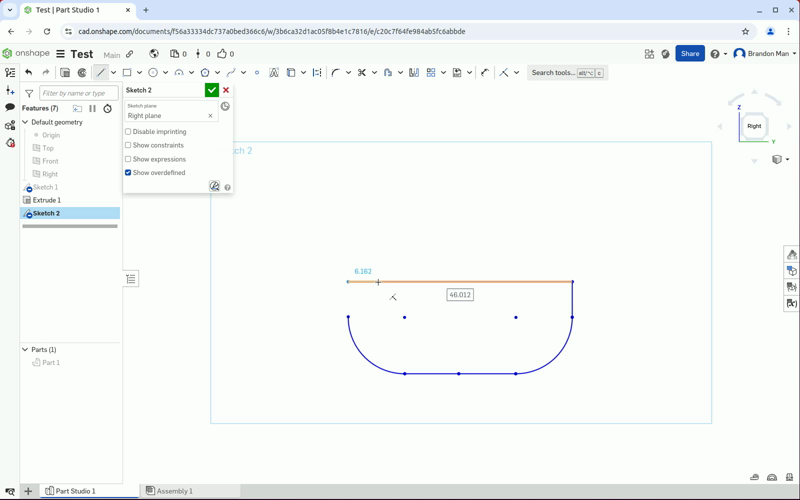
mouse_move(348, 316)
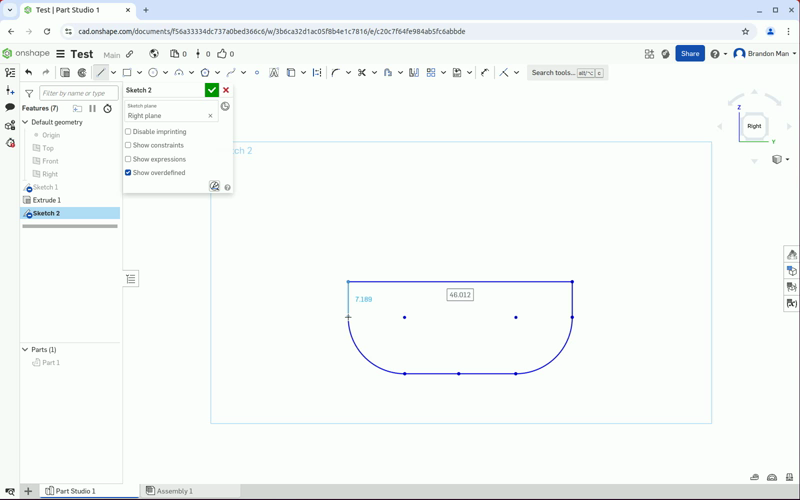
key_up(shift)
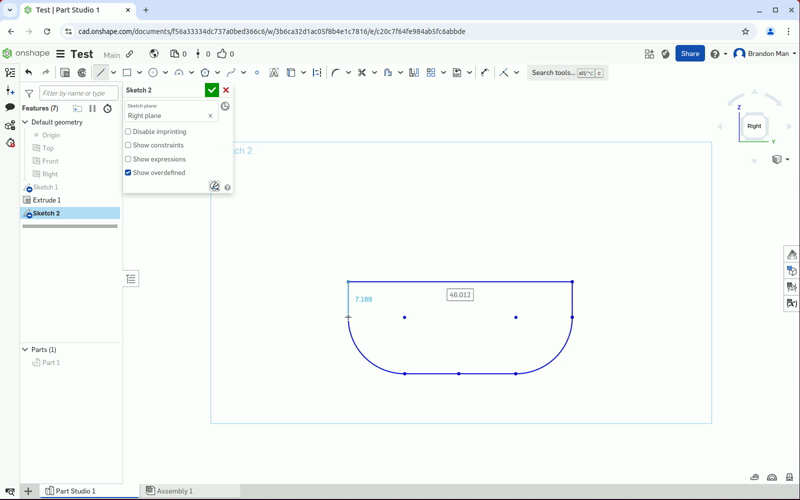
click(348, 316)
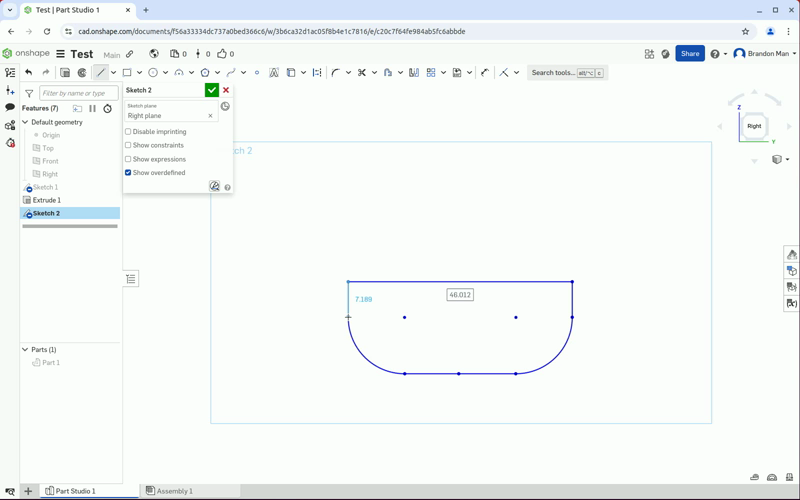
key(esc)
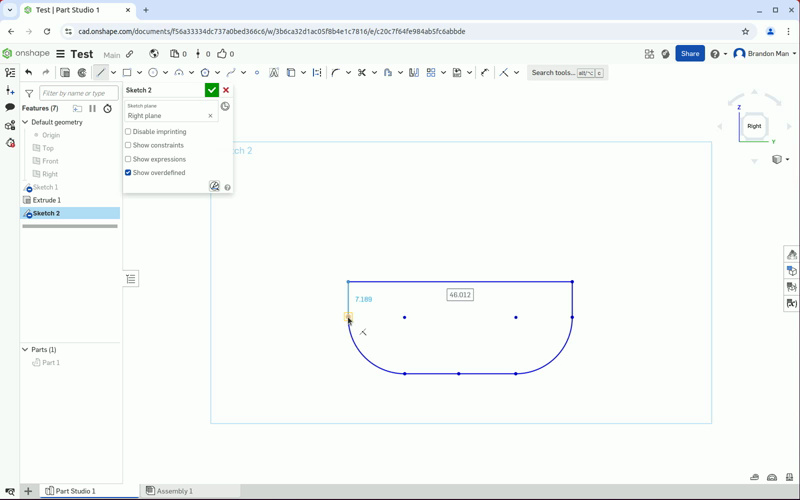
mouse_move(546, 299)
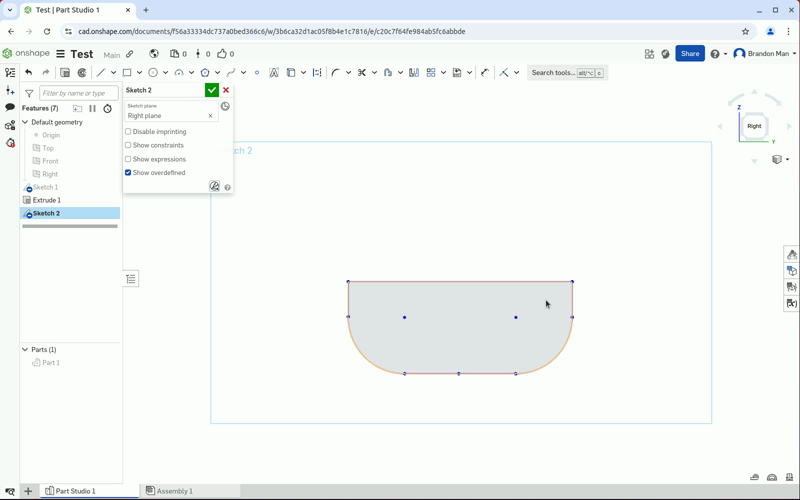
click(546, 299)
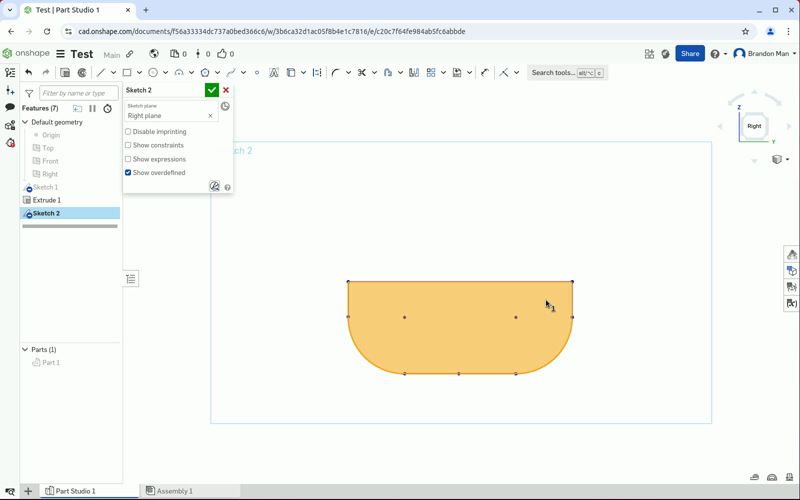
mouse_move(73, 352)
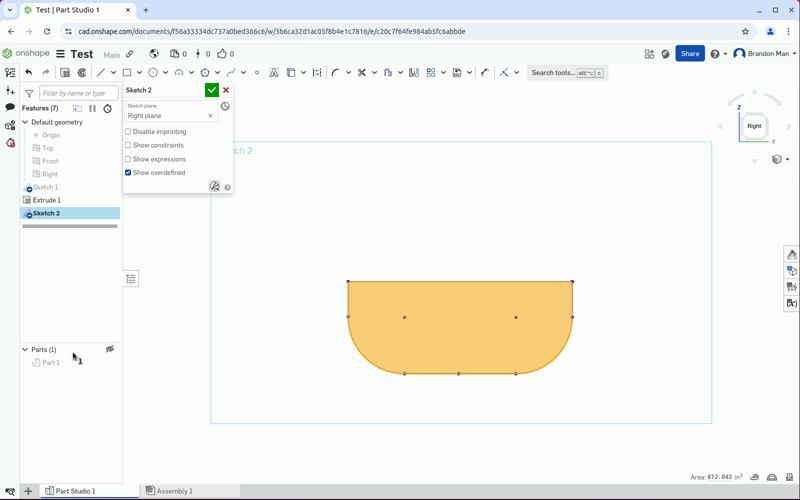
key(shift+y)
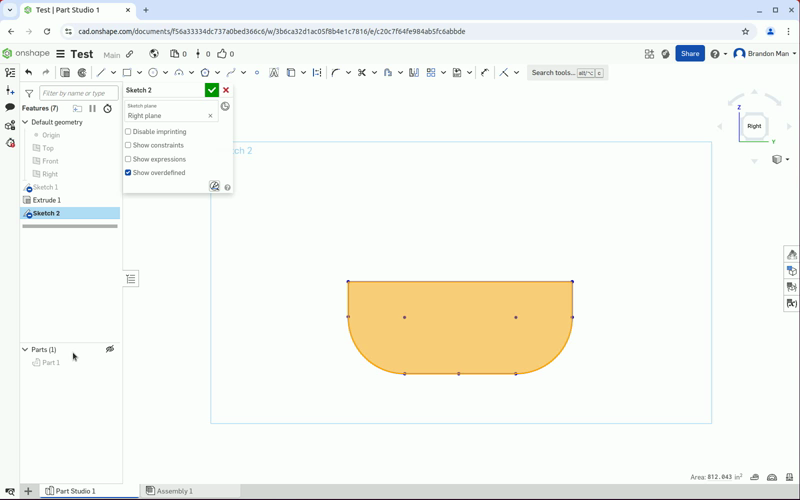
key(shift+e)
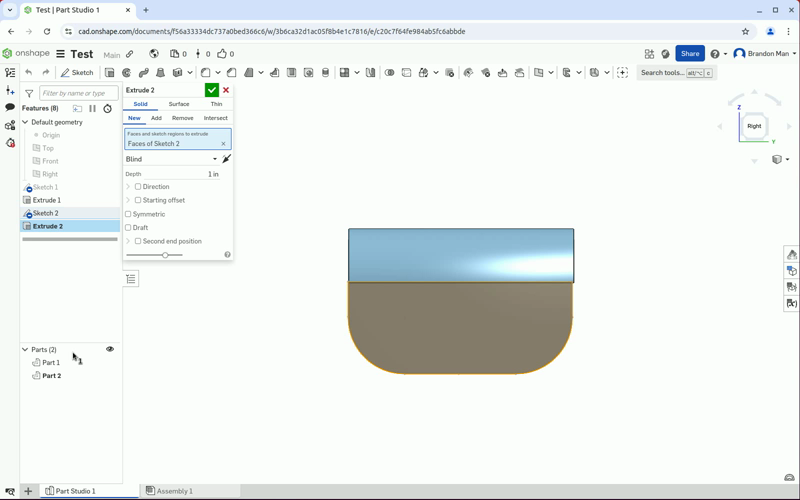
mouse_move(143, 106)
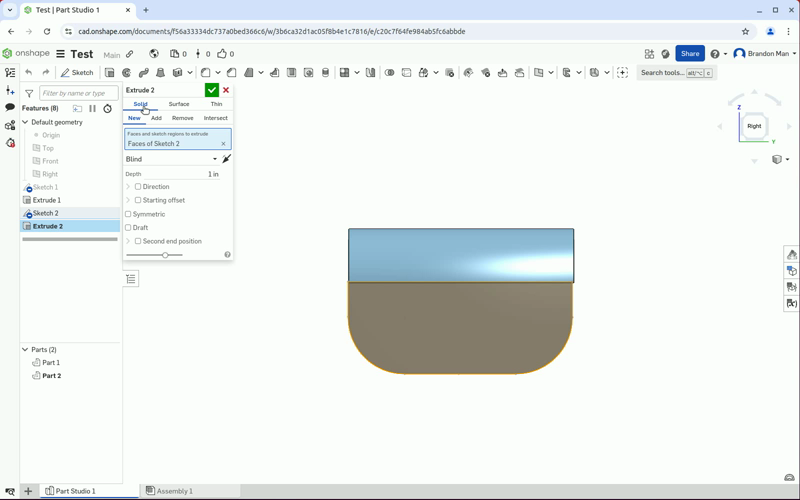
click(143, 106)
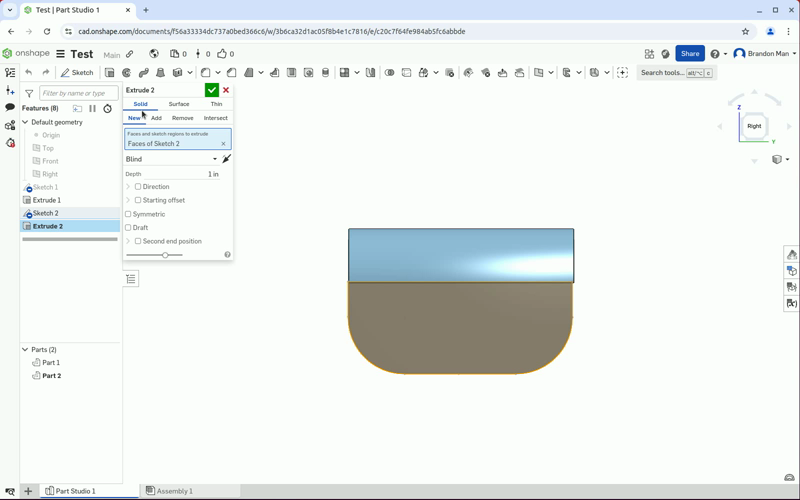
mouse_move(137, 120)
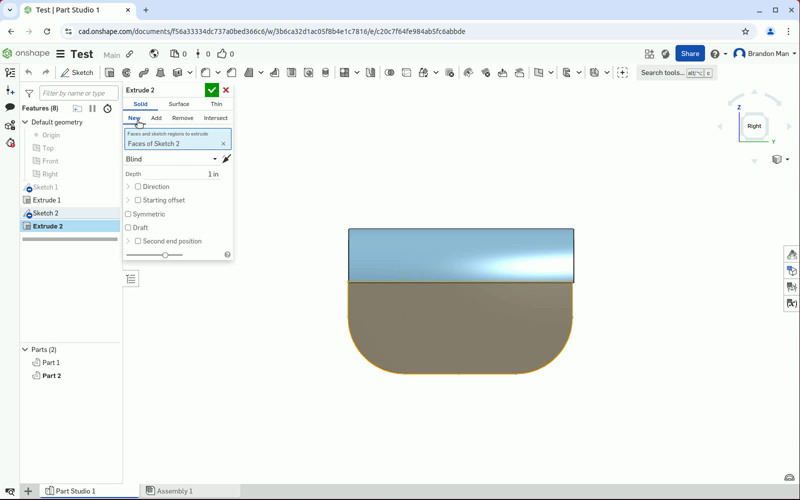
click(137, 120)
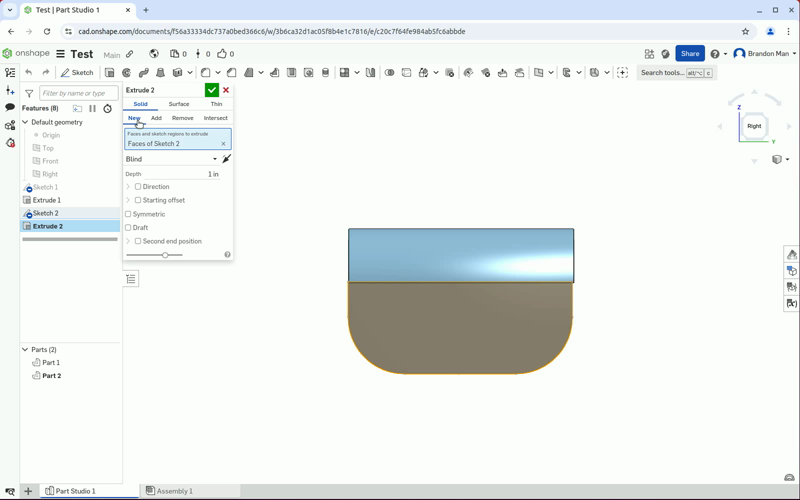
key(tab, 4)
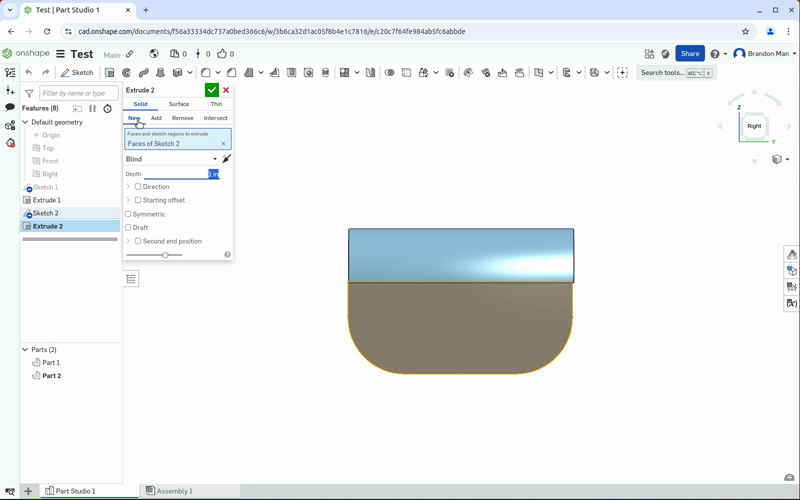
text(11.073)
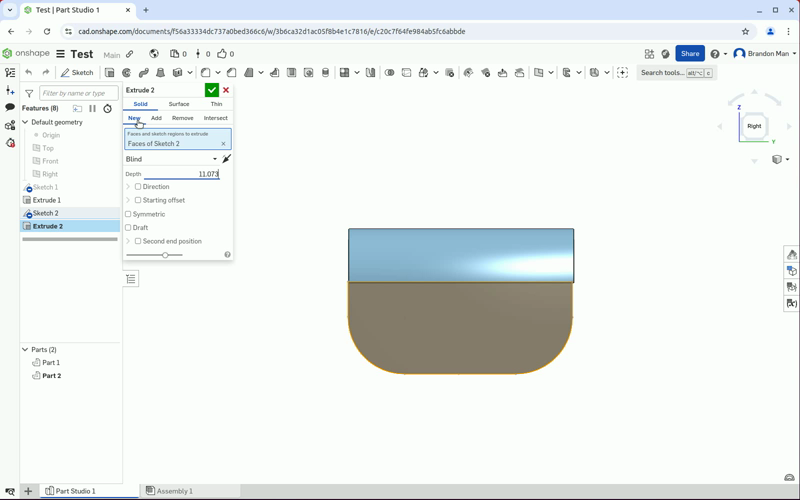
key(tab, 3)
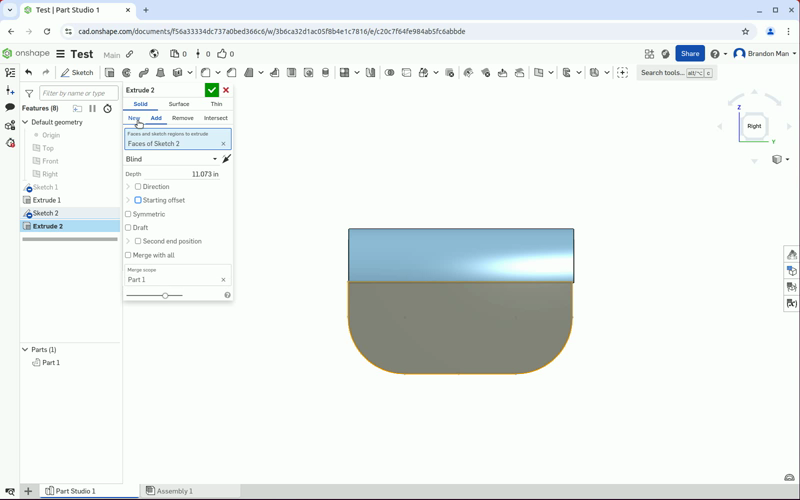
key(tab, 2)
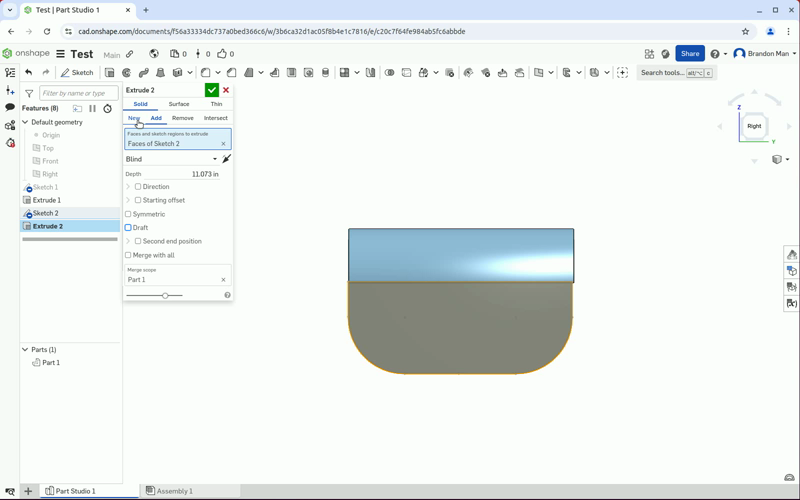
key(space)
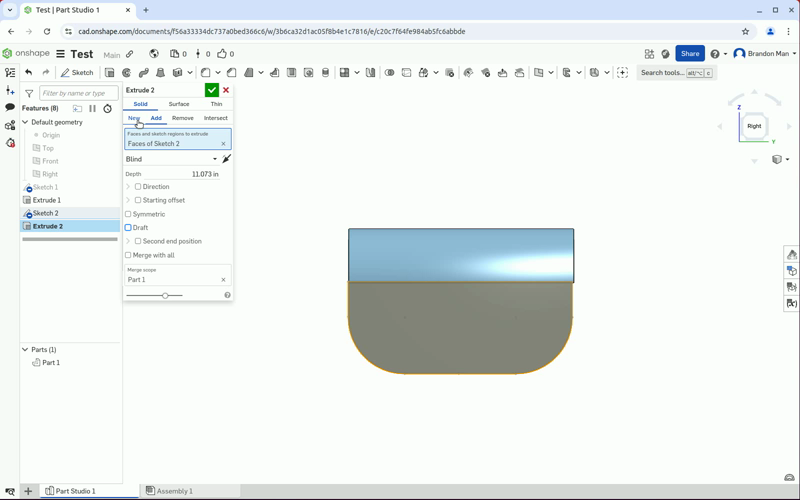
key(tab, 3)
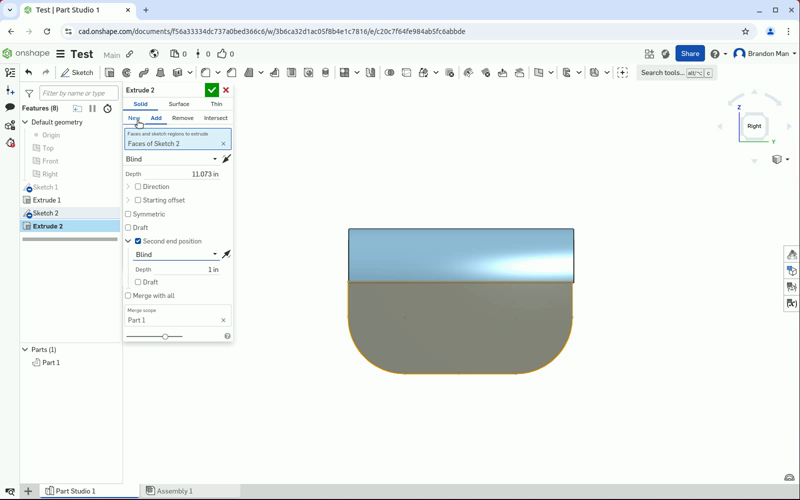
text(10.832)
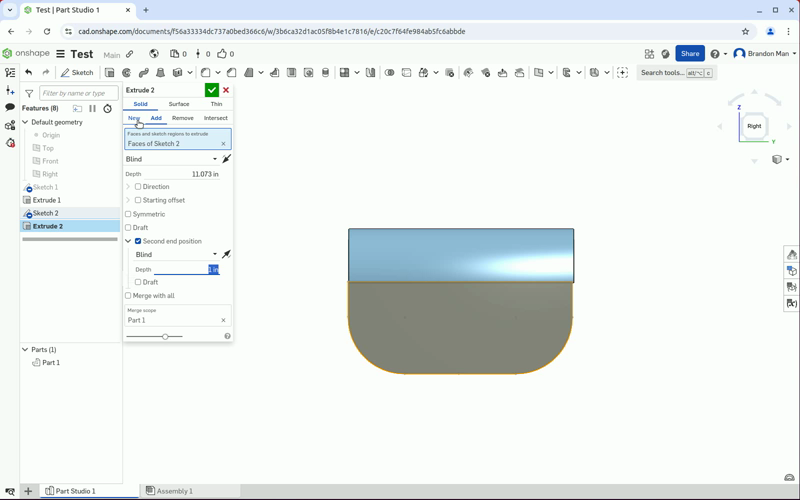
key(enter)
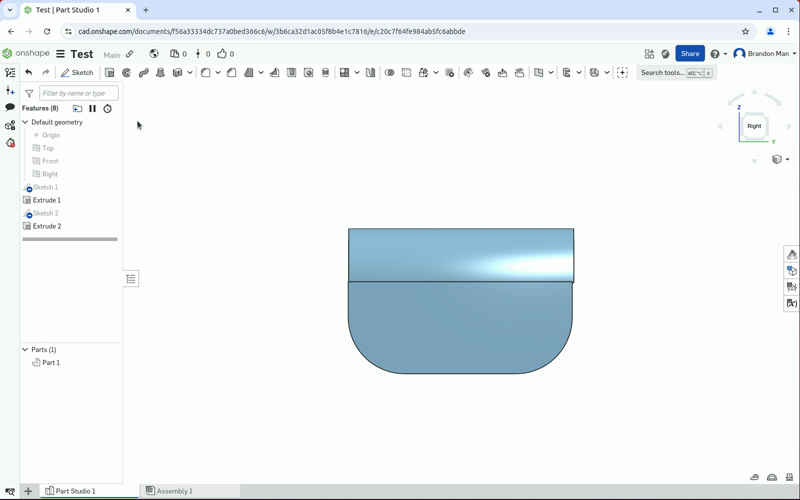
key(shift+h)
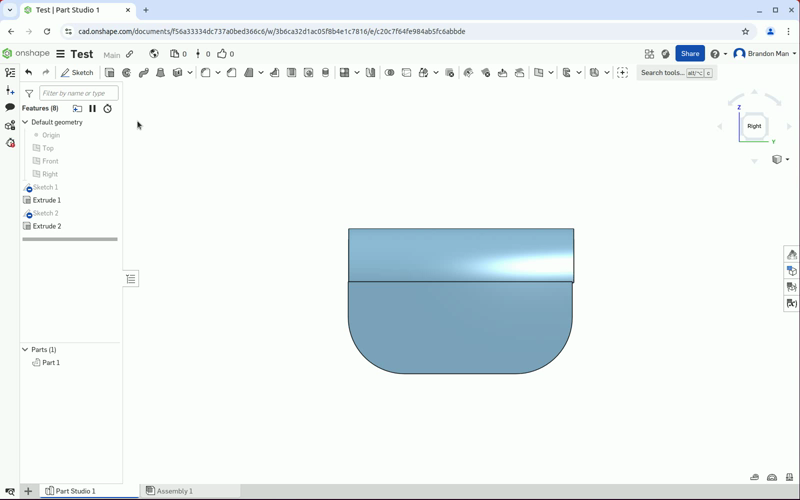
key(shift+h)
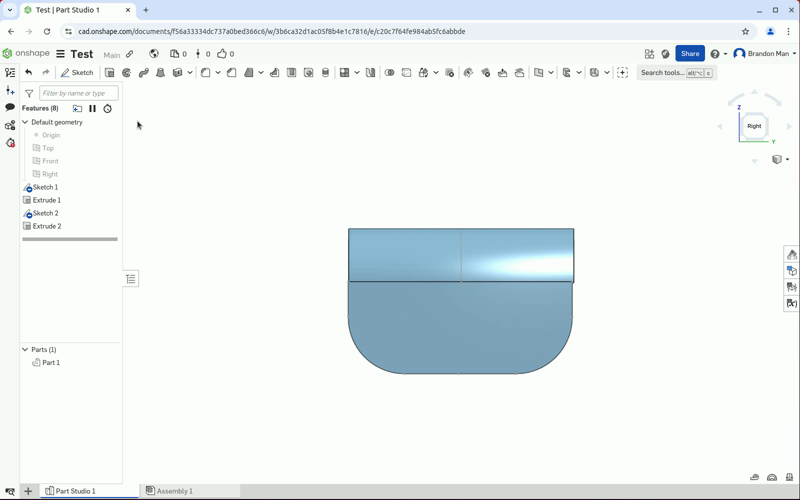
key(shift+7)
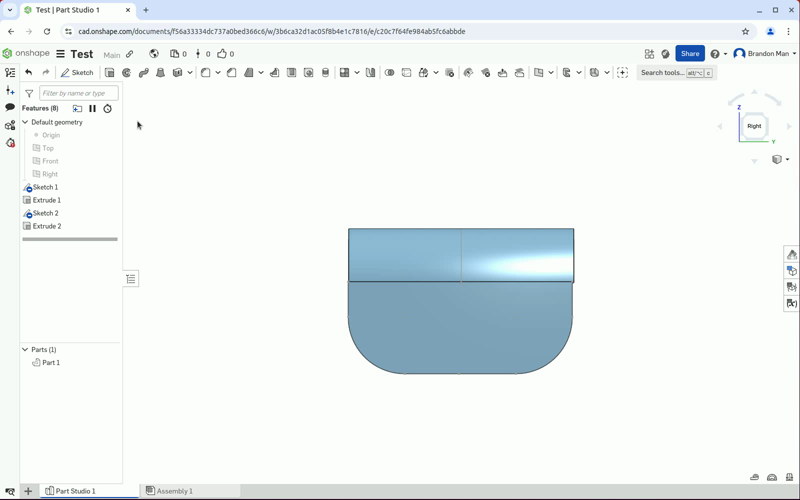
key(right, 2)
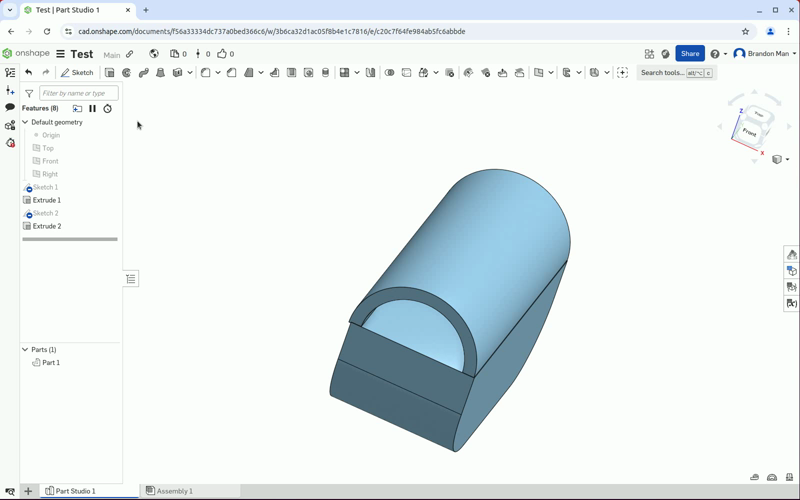
key(down, 2)
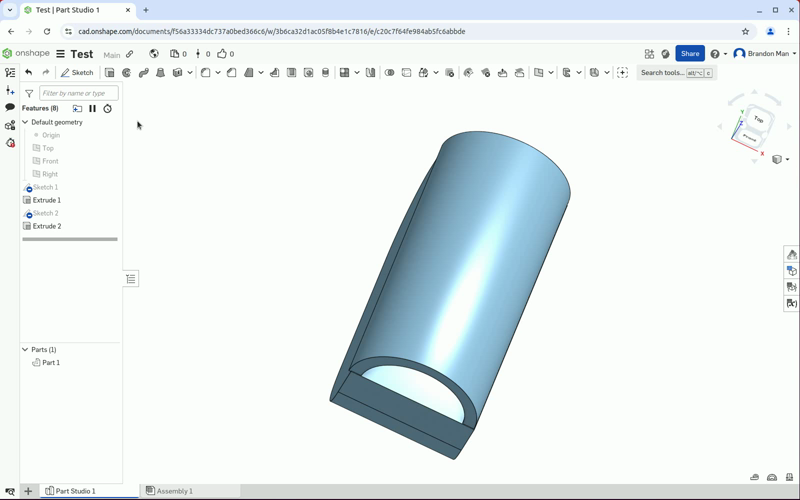
key(up, 2)
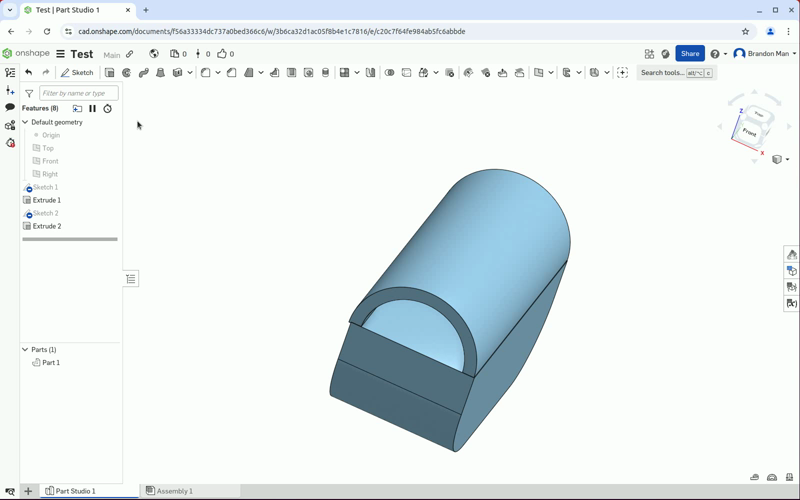
key(left, 2)
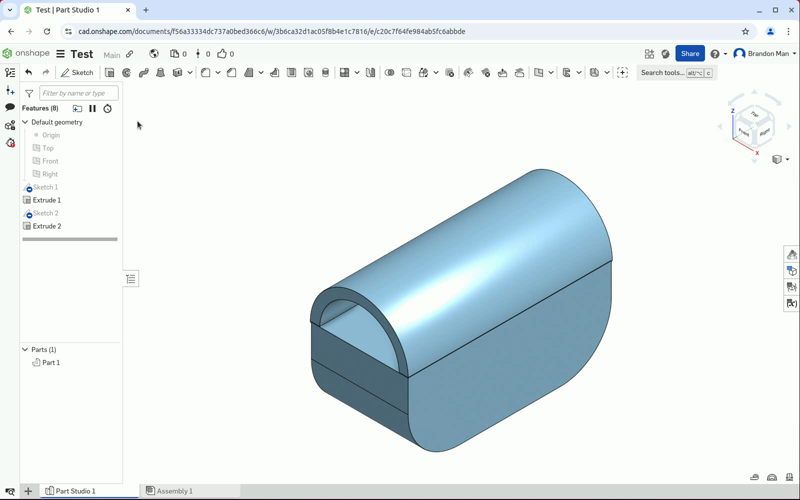
mouse_move(73, 189)
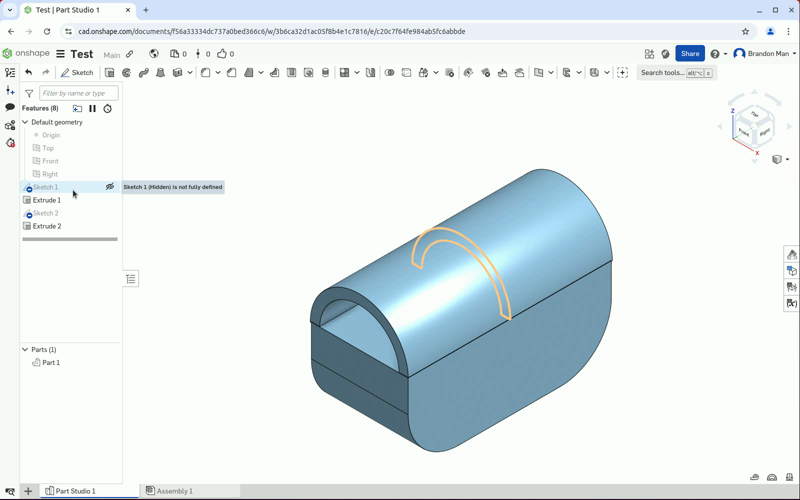
click(73, 189)